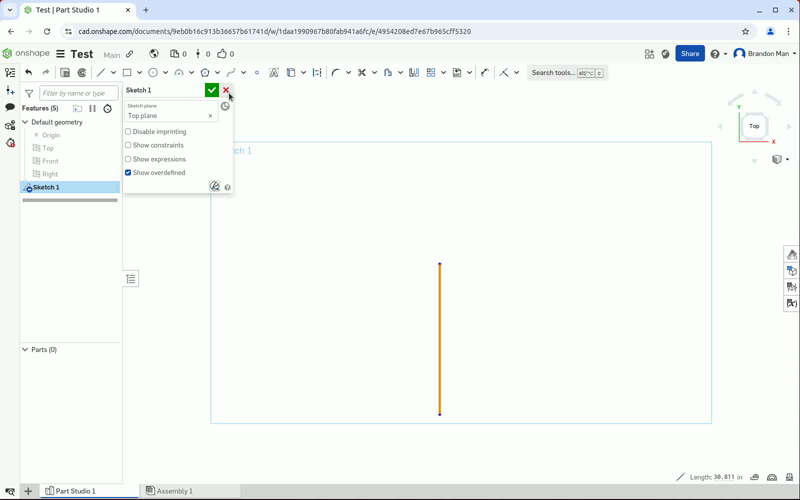
key(shift+h)
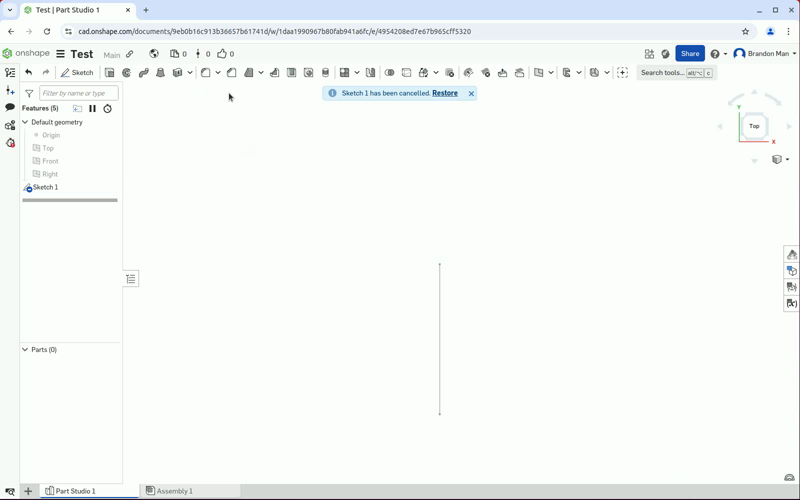
key(shift+s)
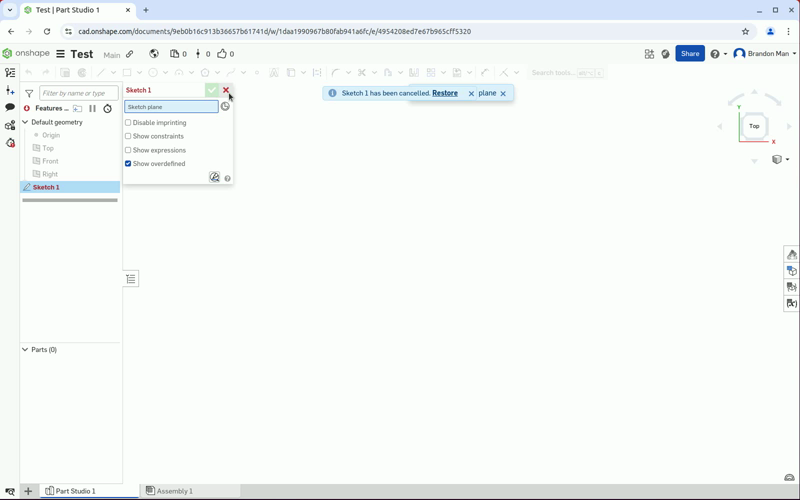
mouse_move(73, 150)
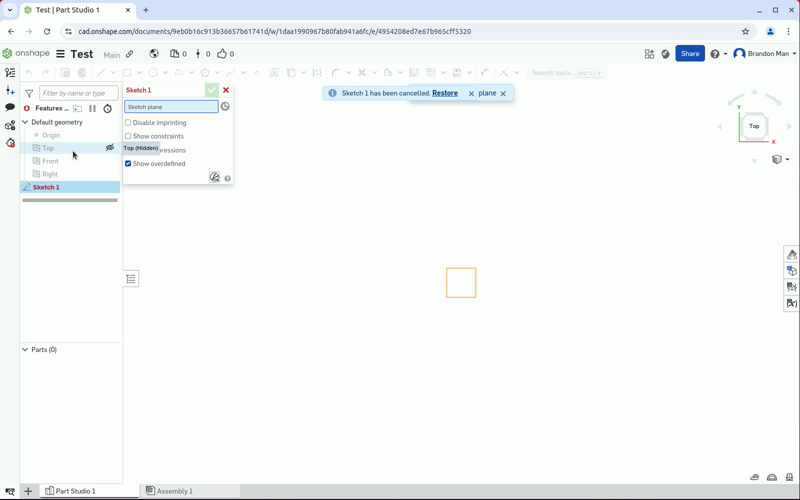
click(73, 150)
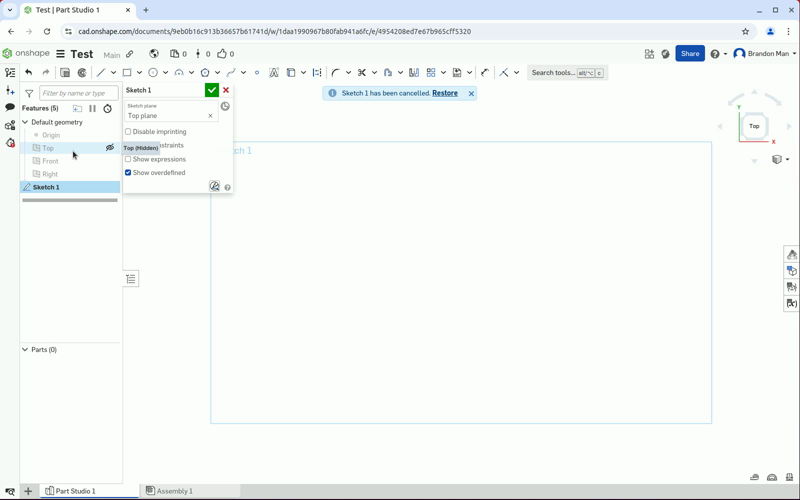
mouse_move(73, 352)
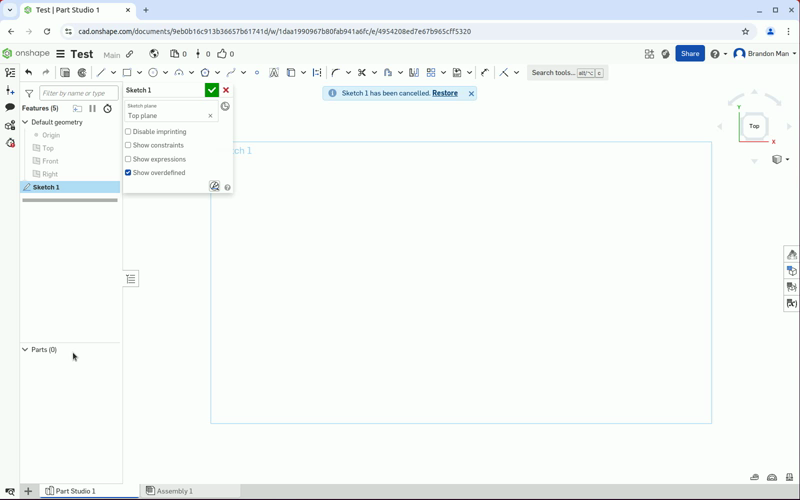
key(y)
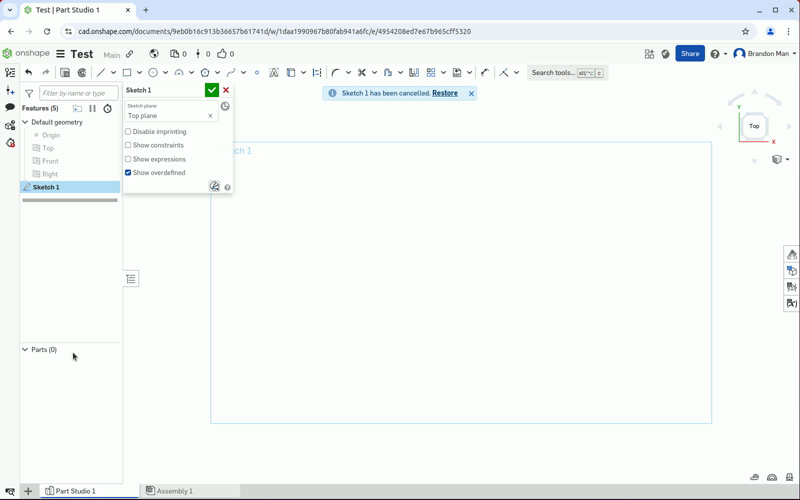
key(l)
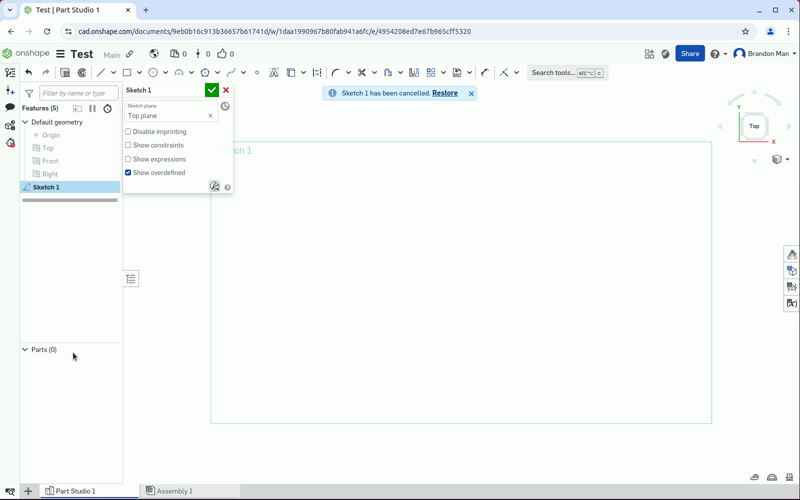
key_down(shift)
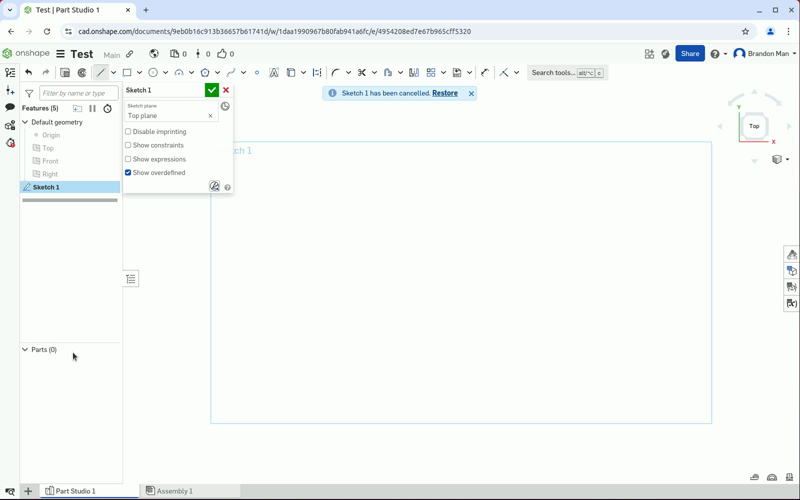
mouse_move(348, 395)
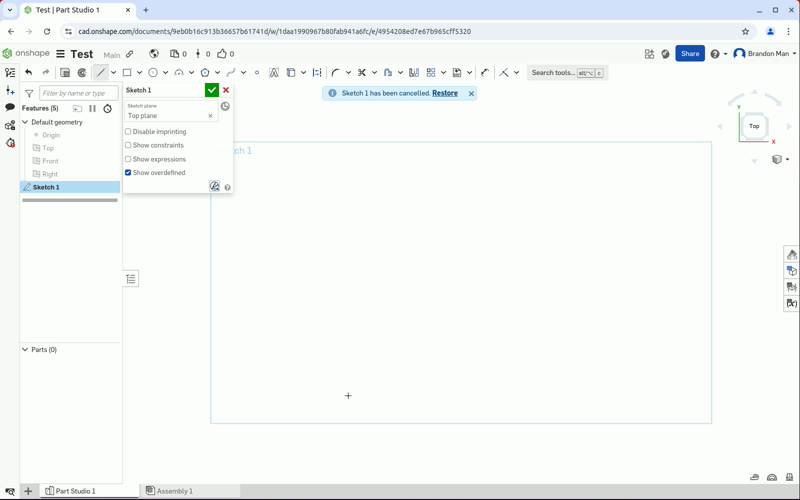
click(348, 395)
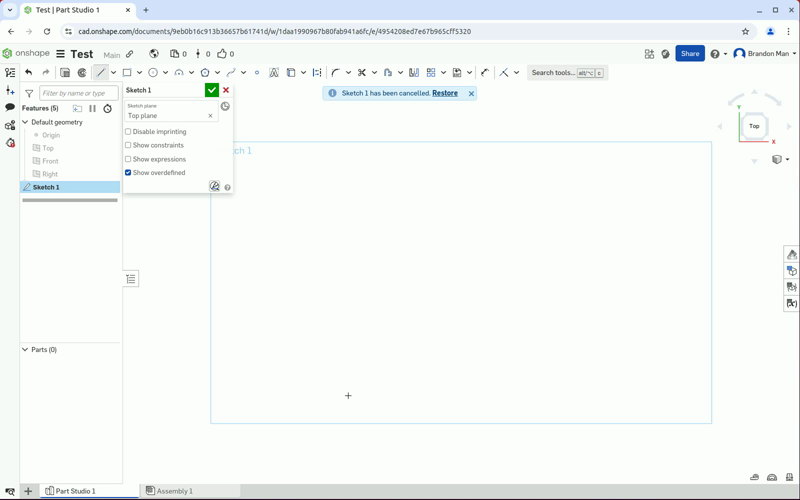
key_up(shift)
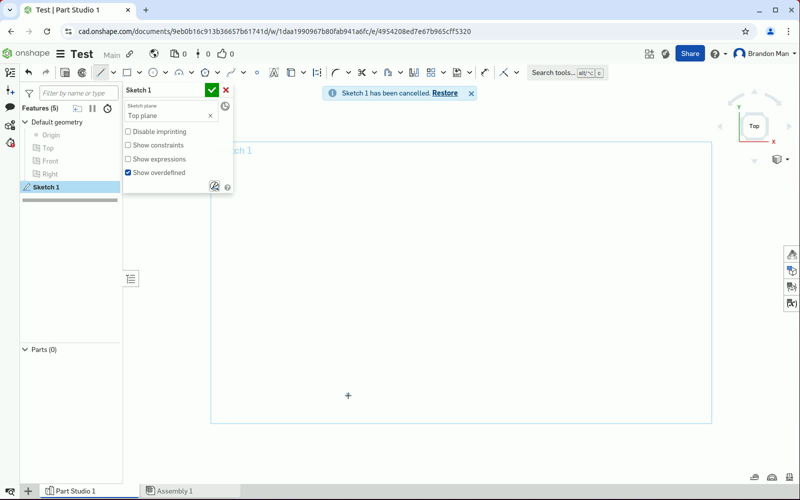
key_down(shift)
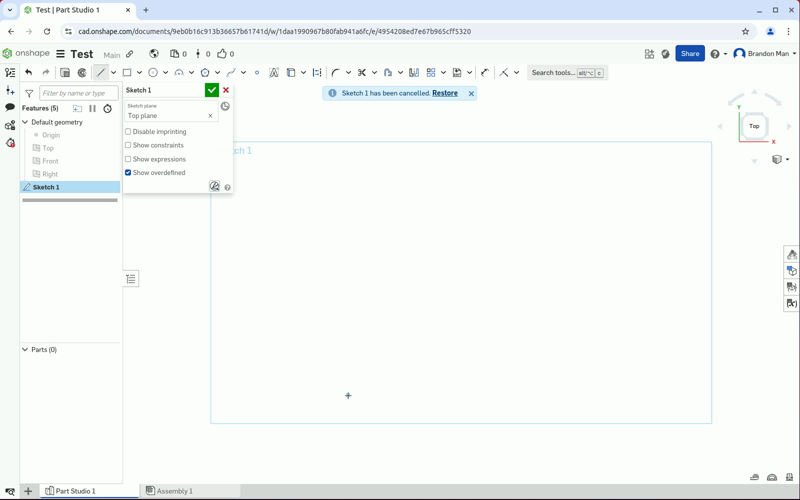
mouse_move(572, 395)
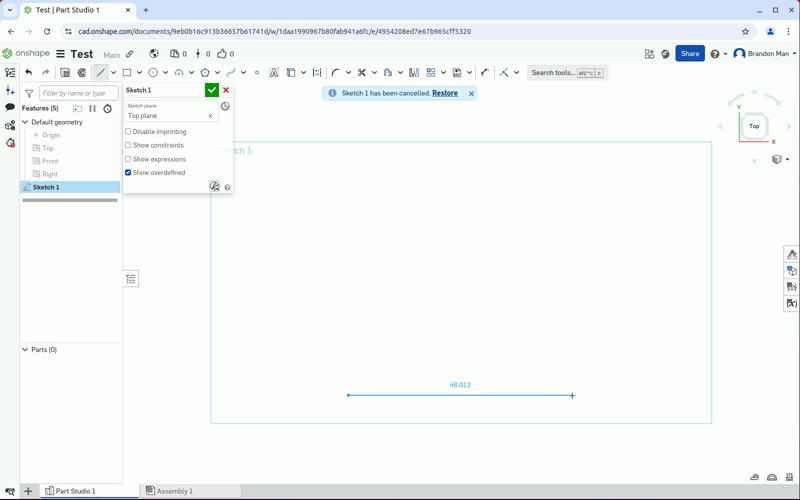
click(572, 395)
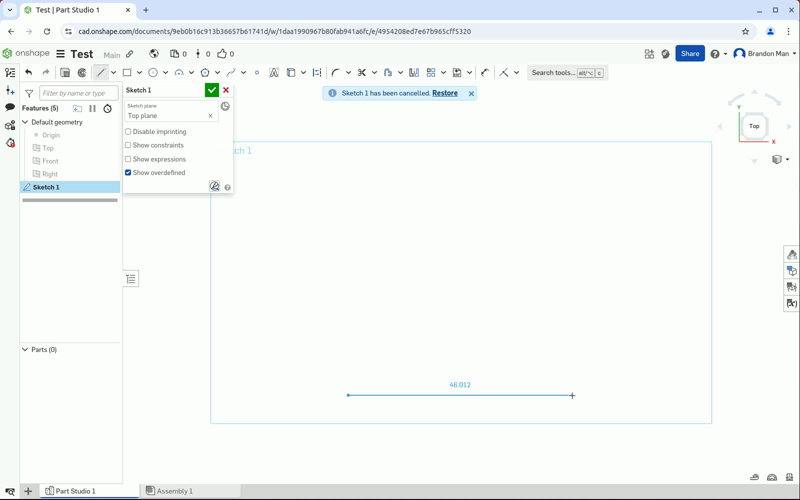
key_up(shift)
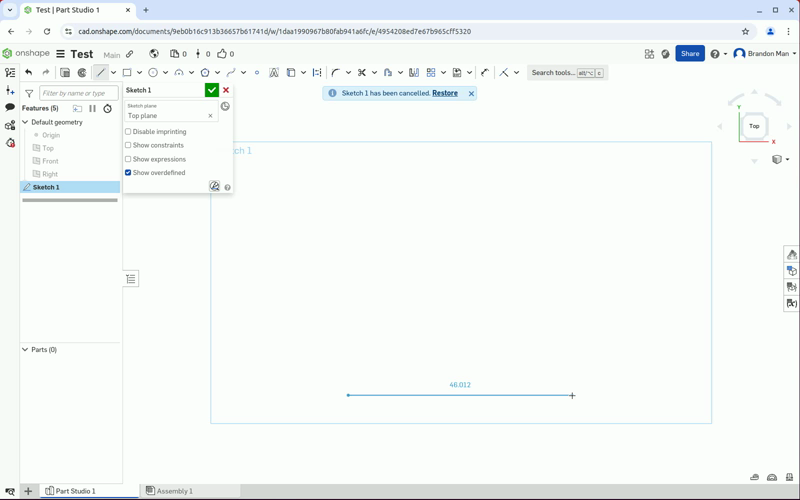
key_down(shift)
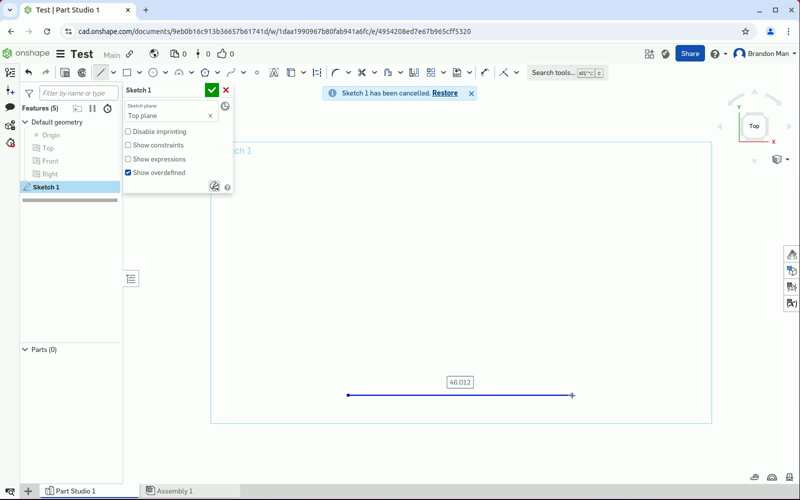
mouse_move(572, 171)
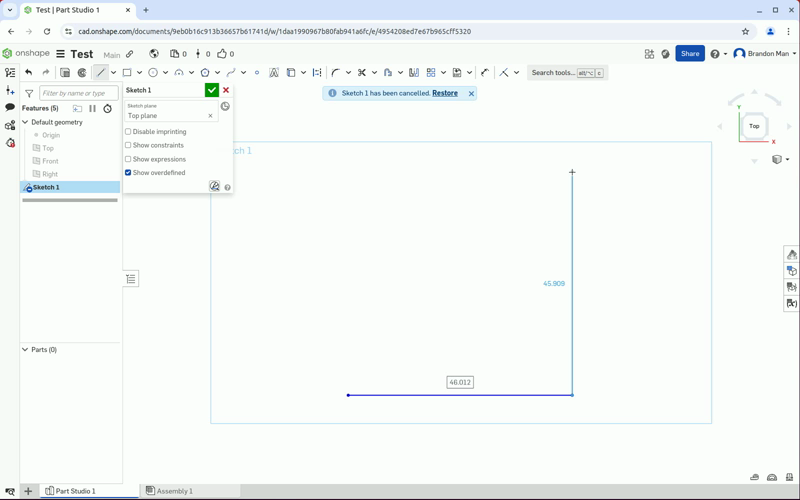
click(572, 171)
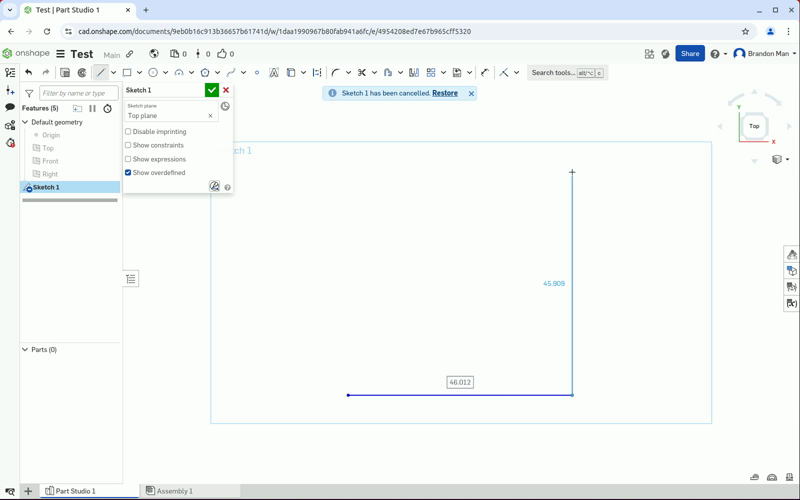
key_up(shift)
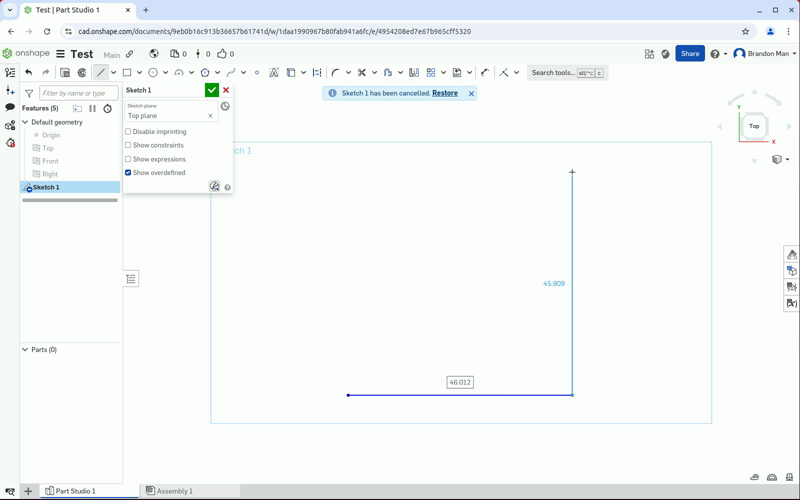
key_down(shift)
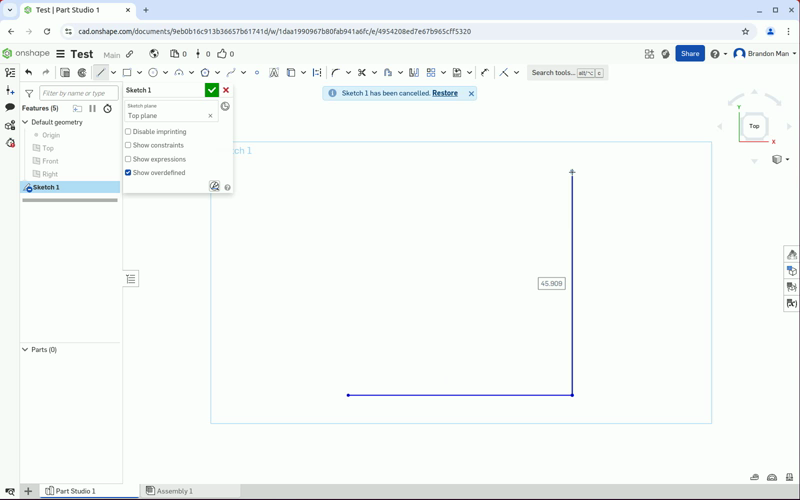
mouse_move(348, 171)
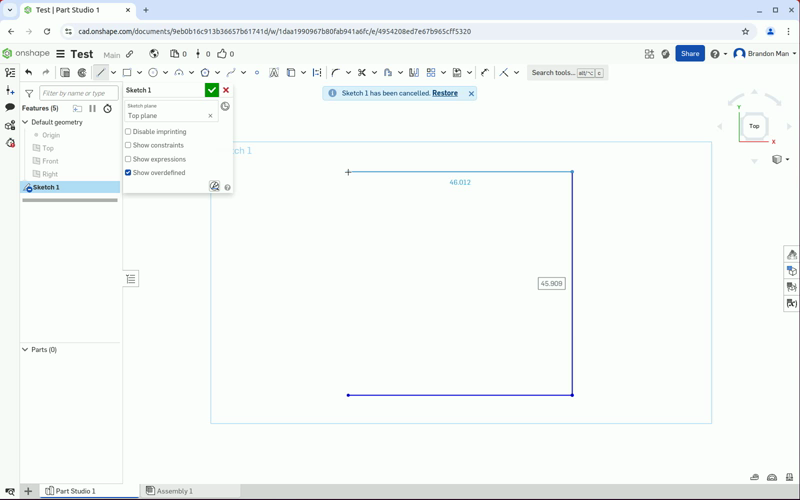
click(348, 171)
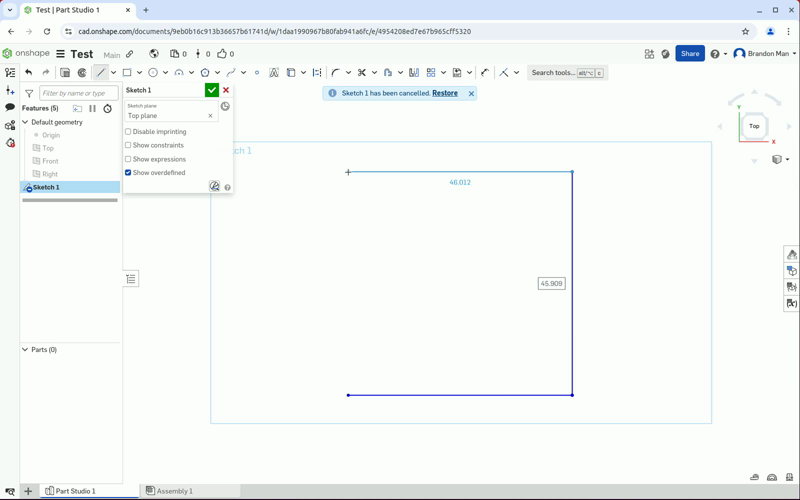
key_up(shift)
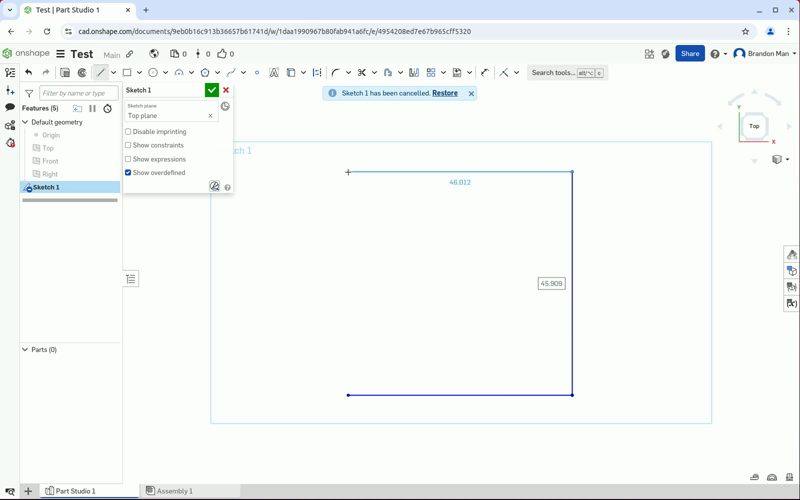
key_down(shift)
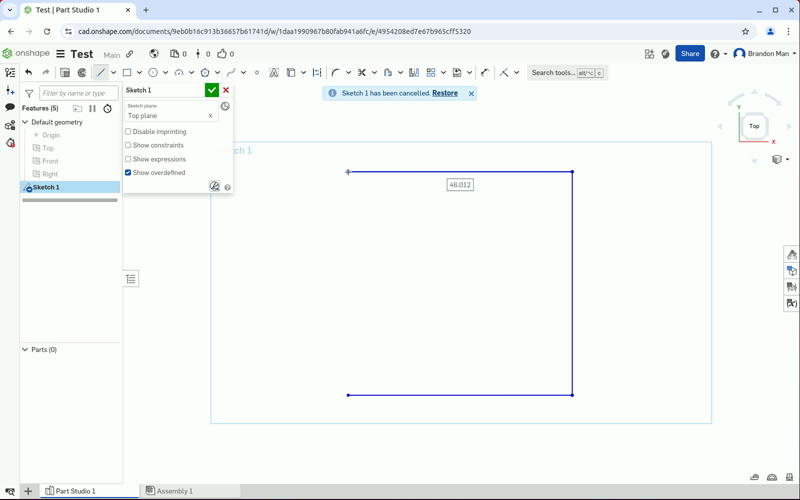
mouse_move(348, 395)
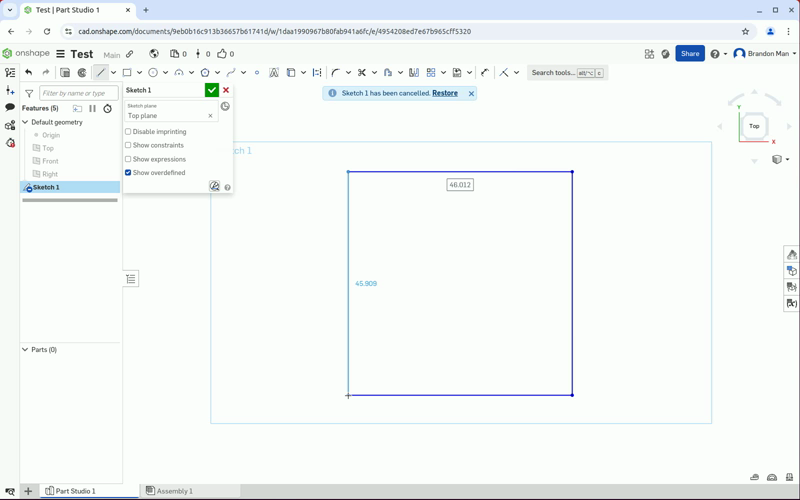
key_up(shift)
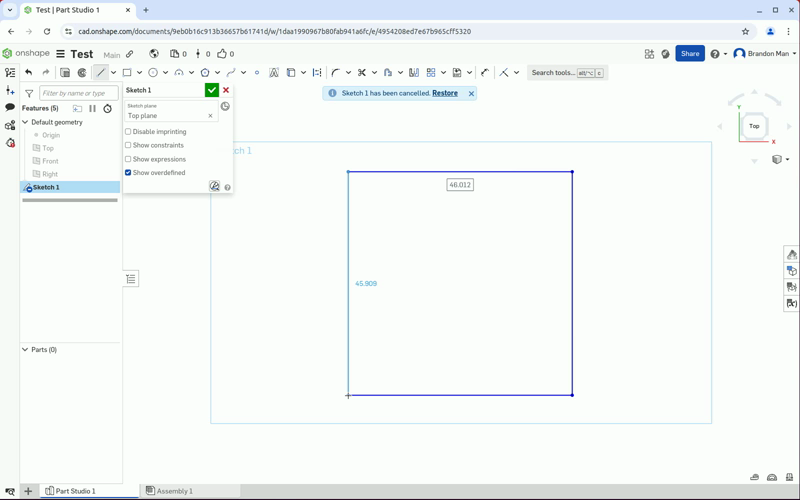
click(348, 395)
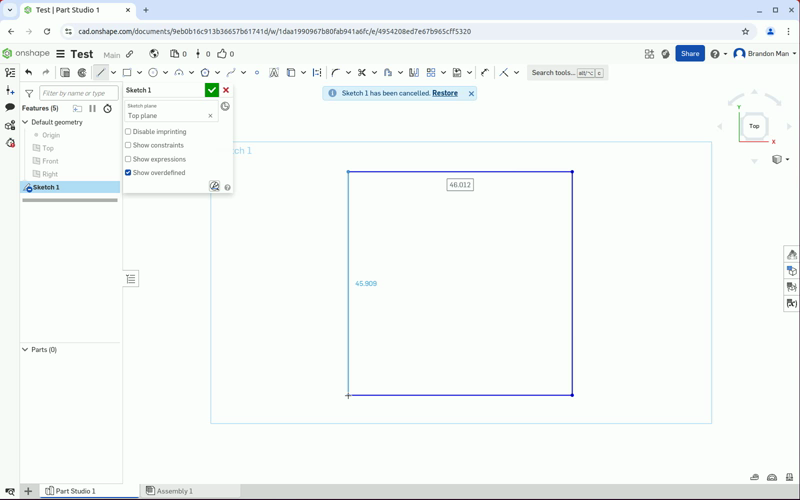
key(esc)
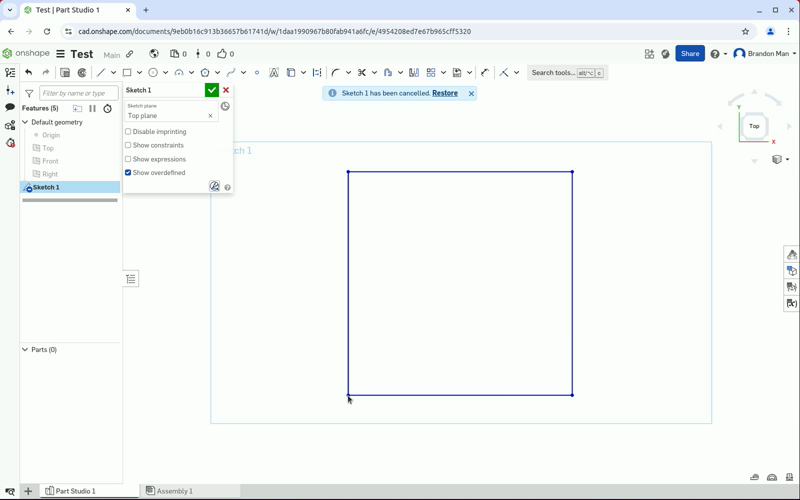
mouse_move(532, 223)
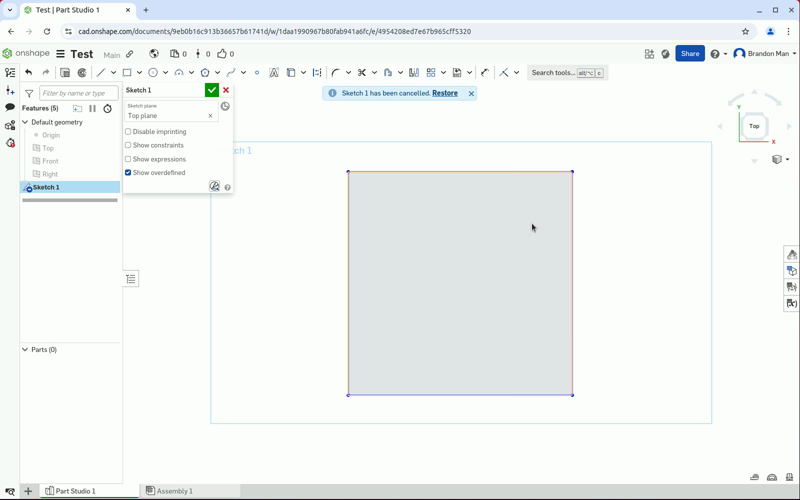
click(532, 223)
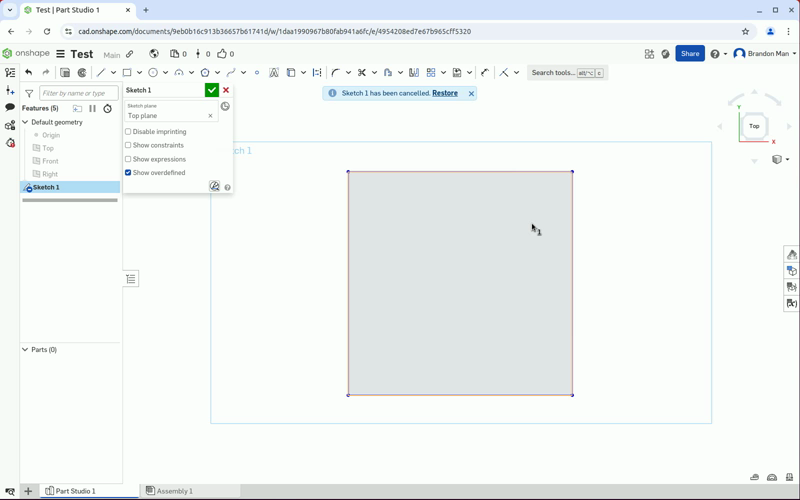
mouse_move(73, 352)
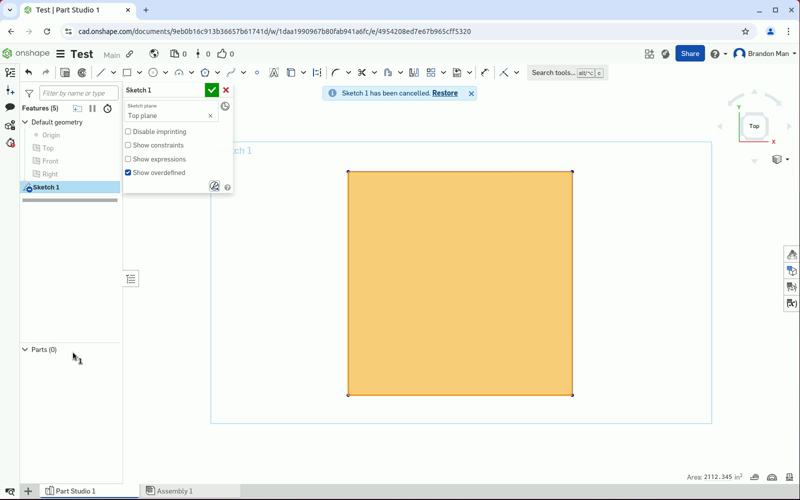
key(shift+y)
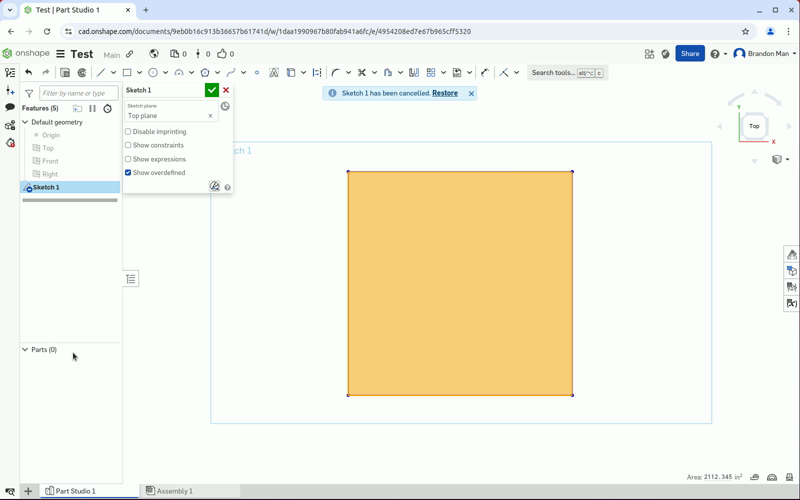
key(shift+e)
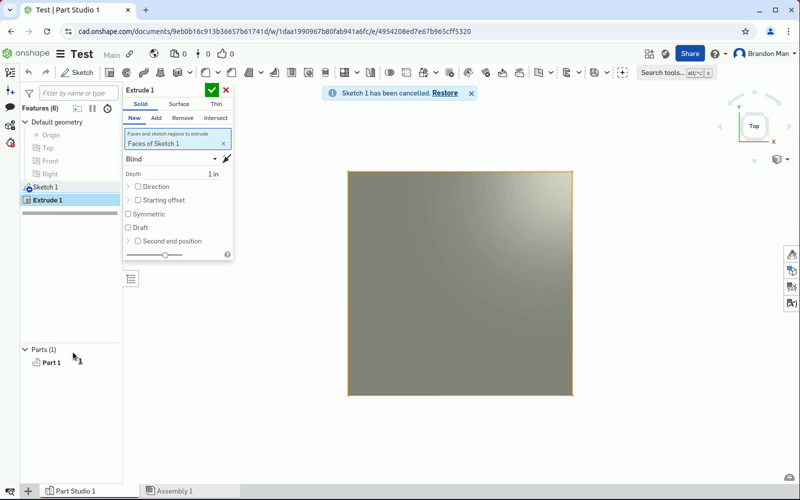
mouse_move(143, 106)
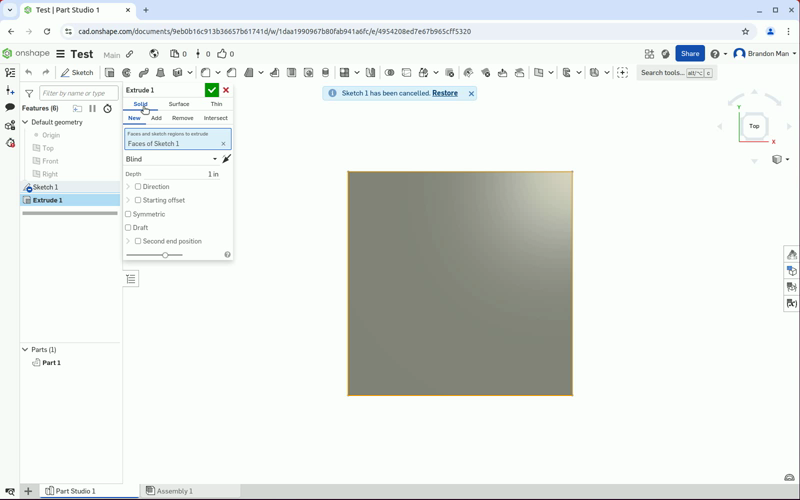
click(143, 106)
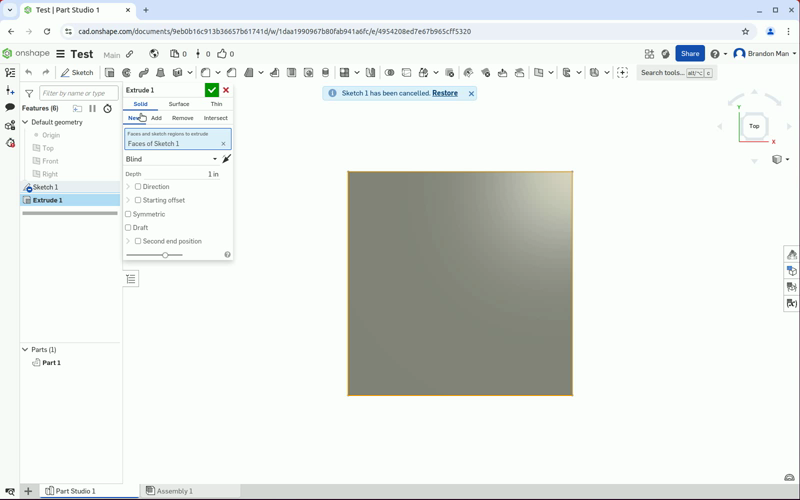
mouse_move(137, 120)
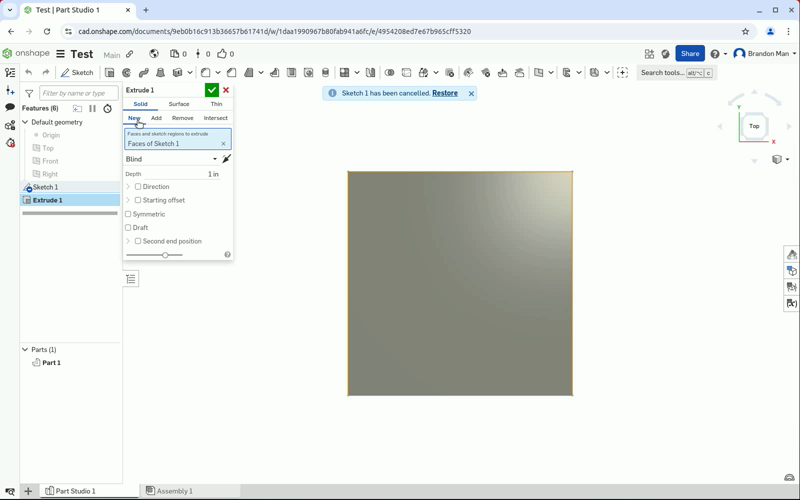
click(137, 120)
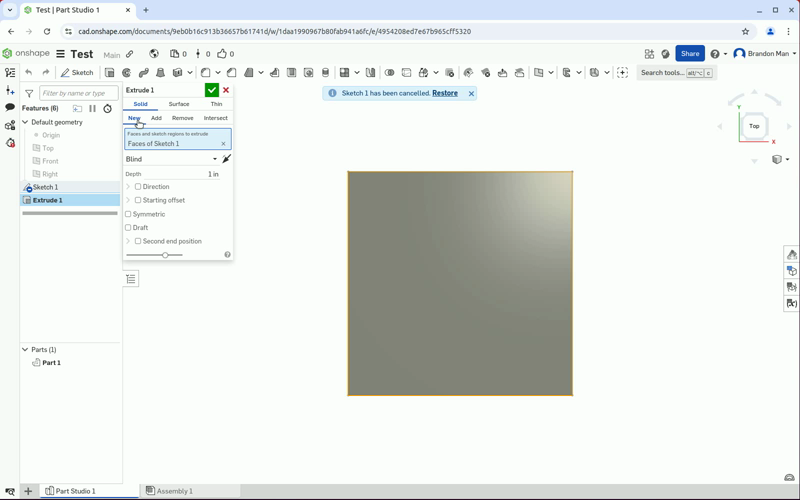
key(tab, 4)
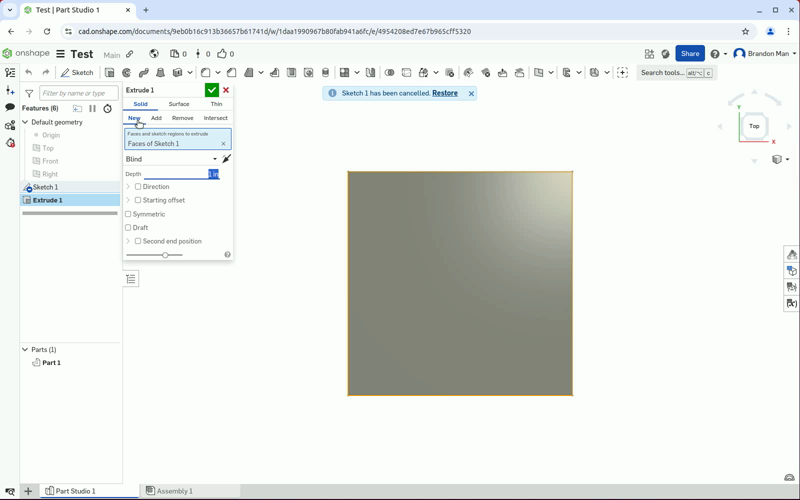
text(0.481)
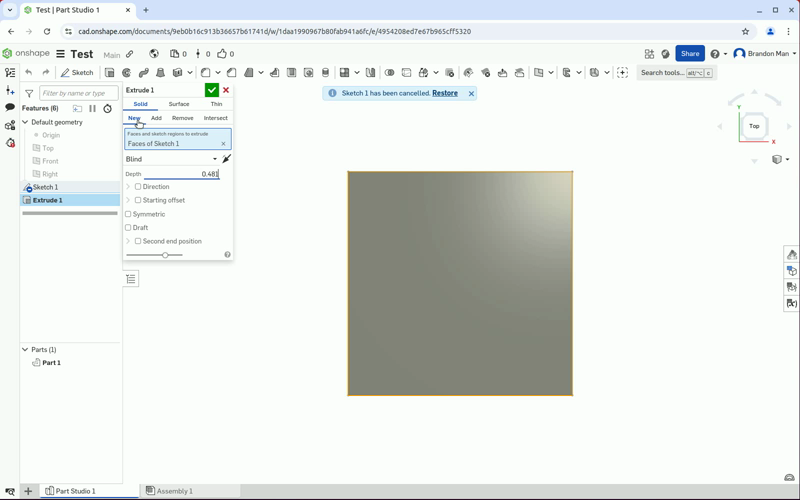
key(enter)
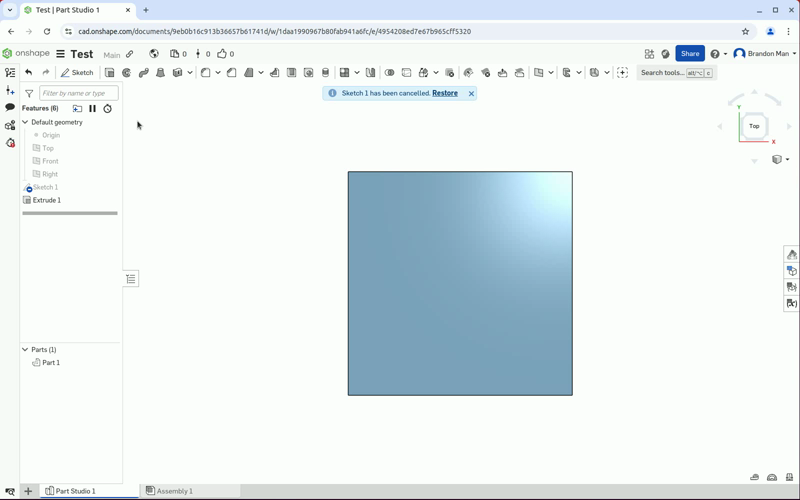
key(shift+h)
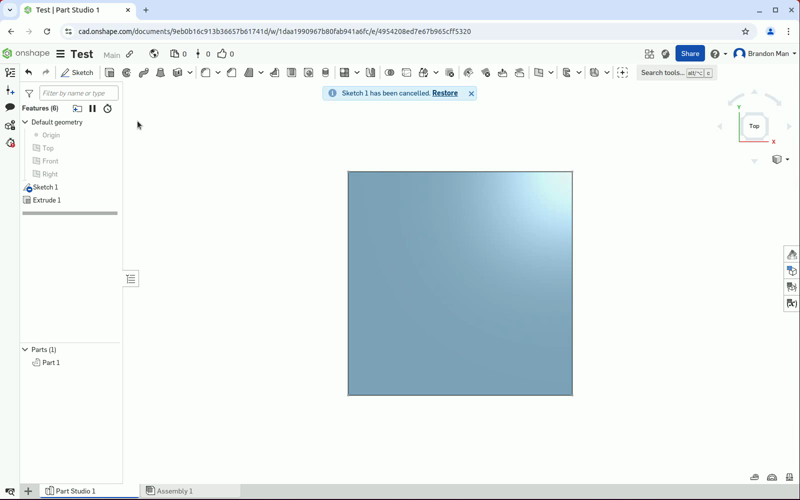
key(shift+h)
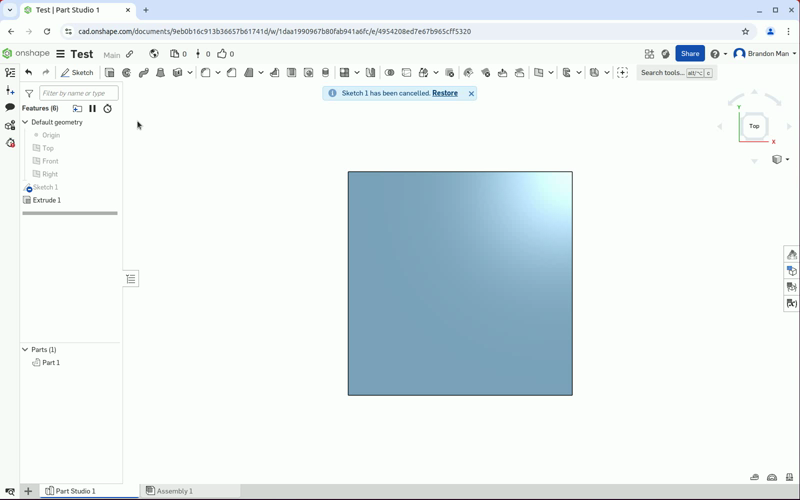
mouse_move(73, 189)
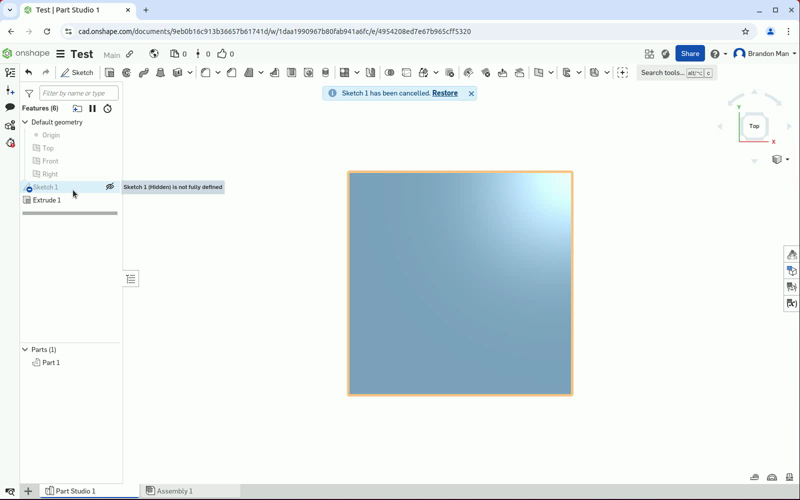
click(73, 189)
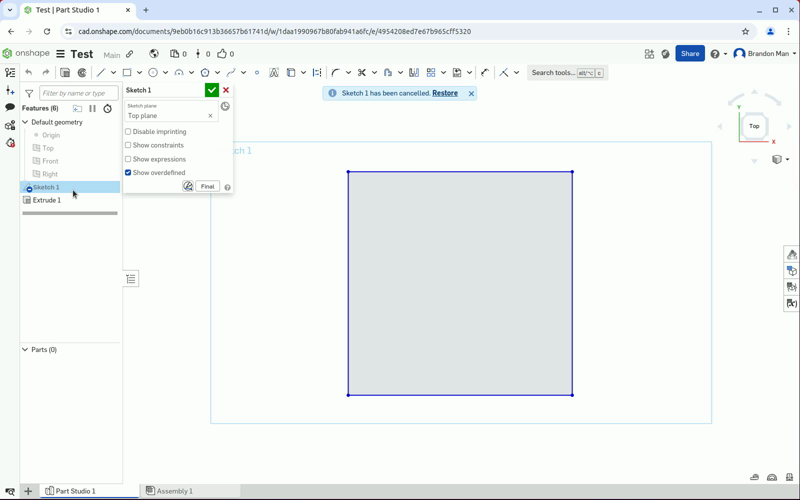
mouse_move(229, 92)
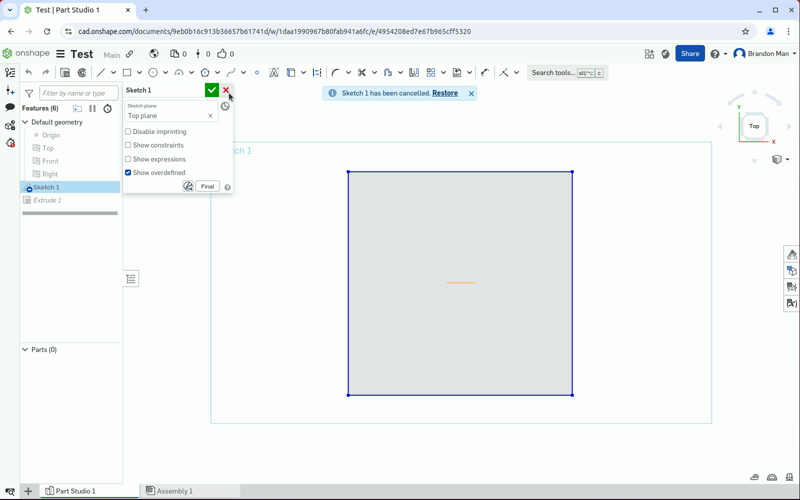
click(229, 92)
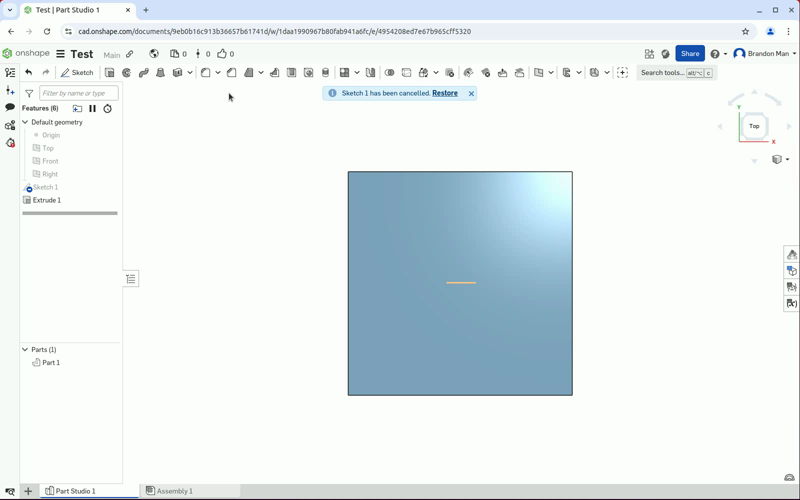
mouse_move(541, 75)
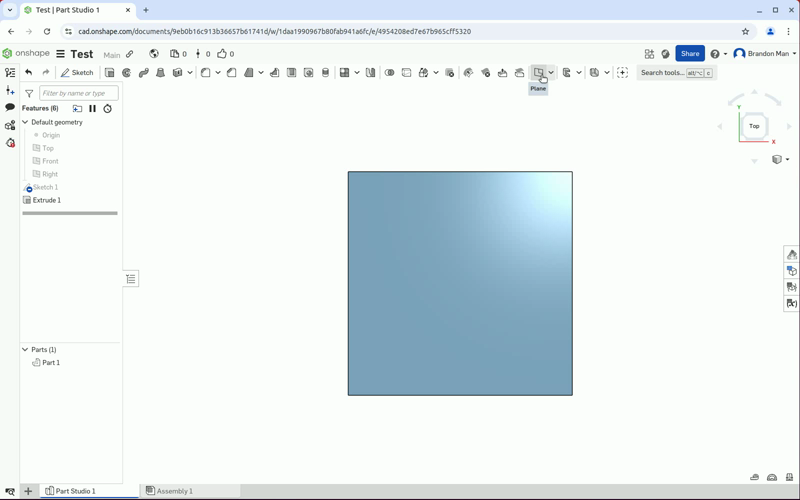
click(541, 75)
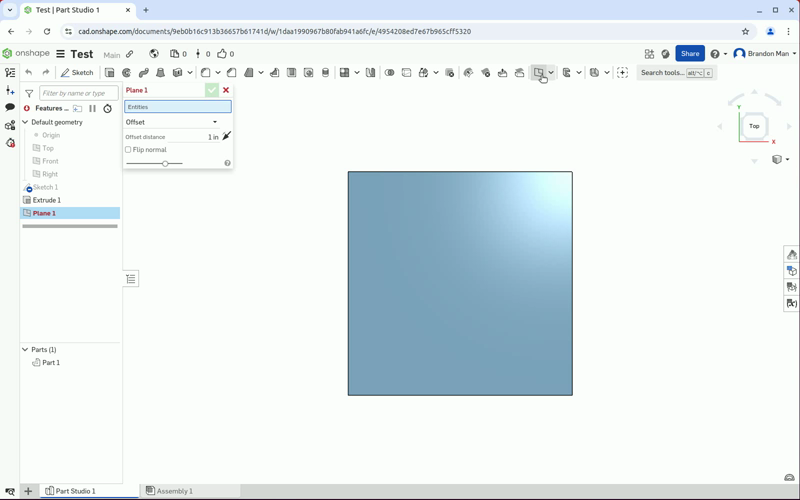
mouse_move(73, 150)
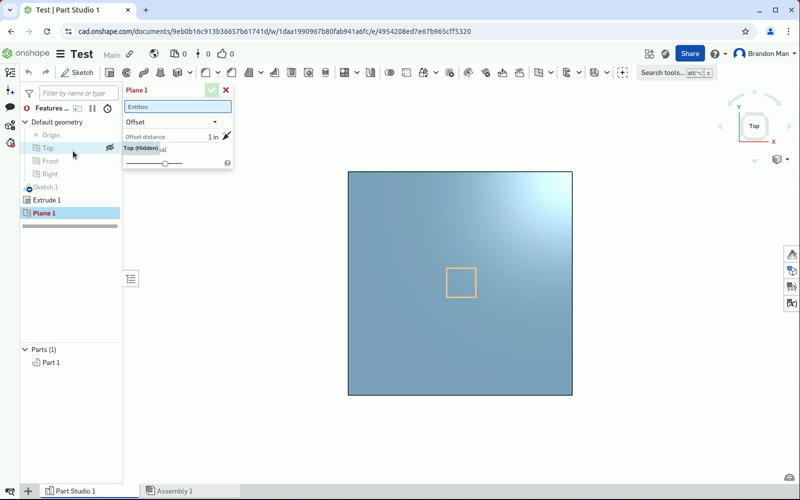
click(73, 150)
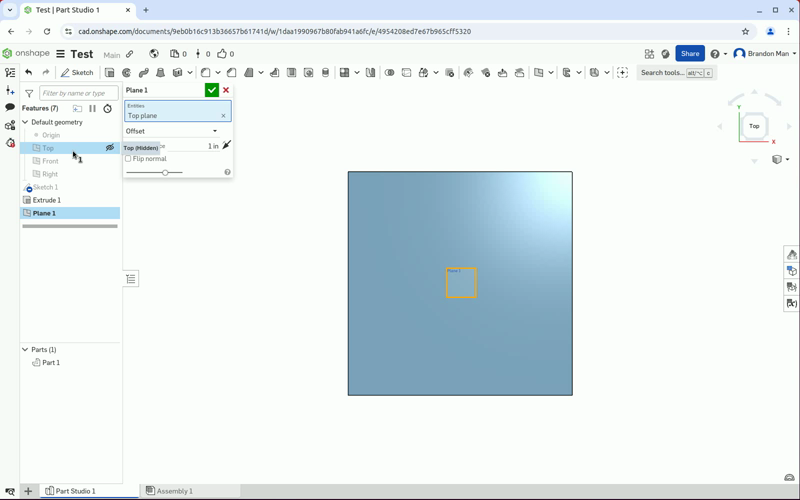
key(tab, 2)
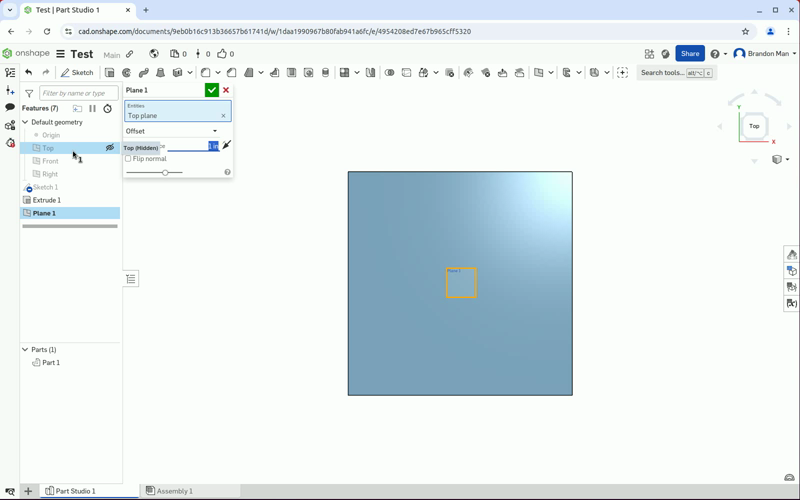
text(0.493)
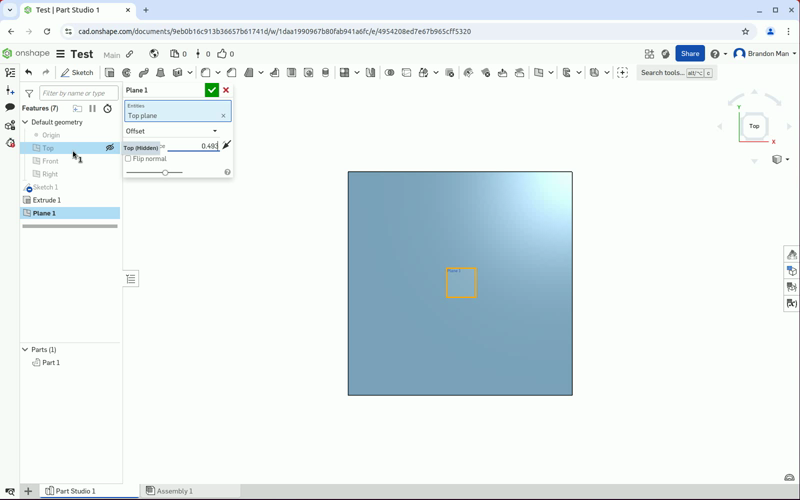
key(enter, 2)
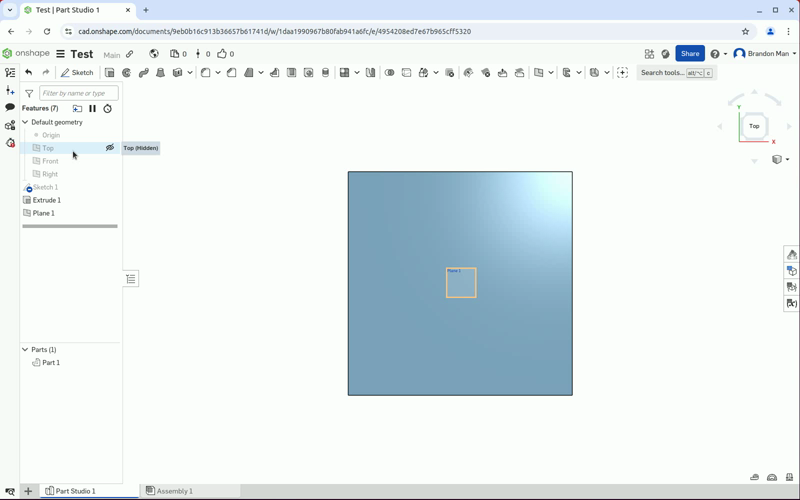
key(shift+s)
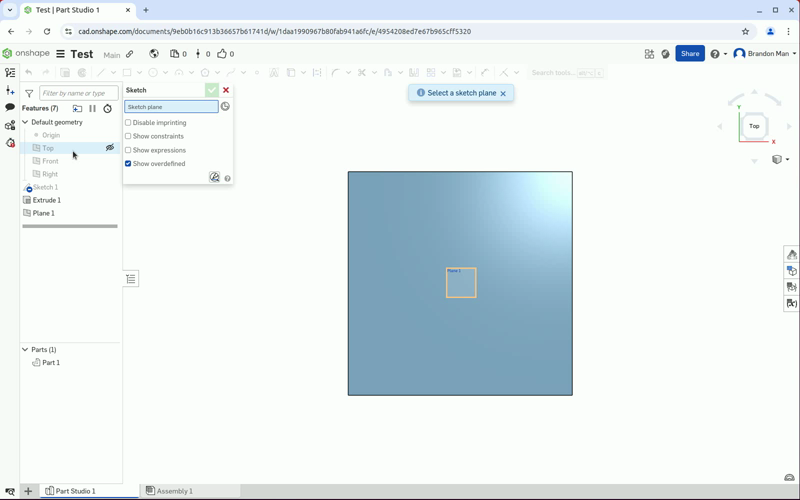
mouse_move(73, 215)
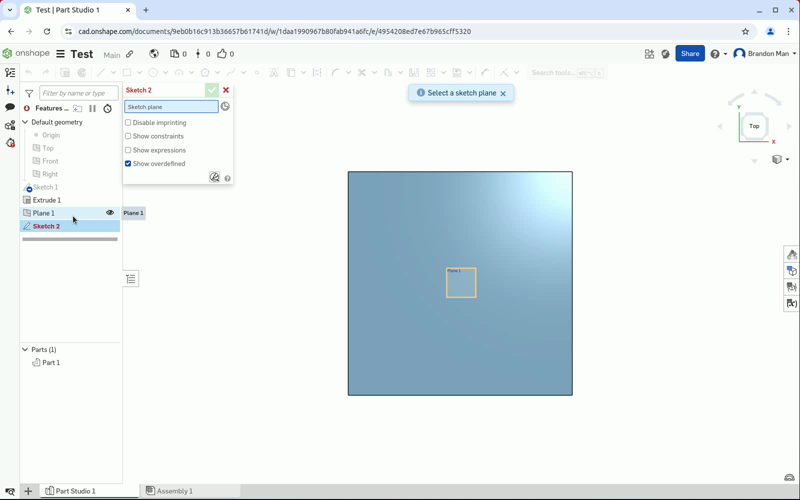
click(73, 215)
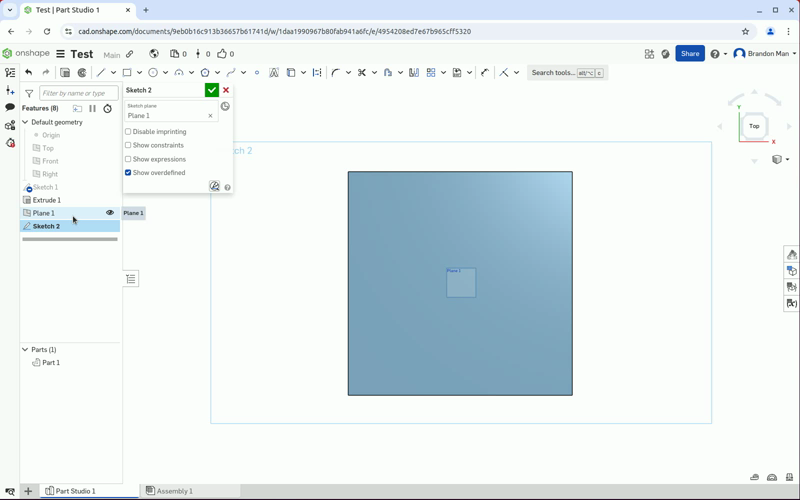
mouse_move(73, 352)
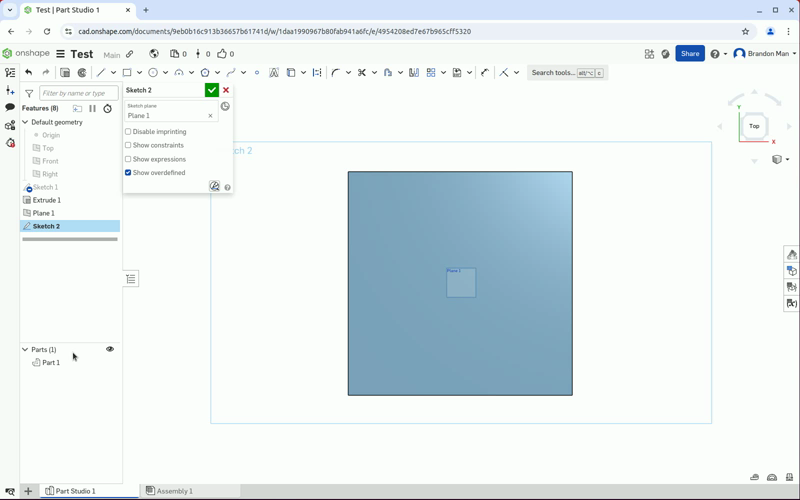
key(y)
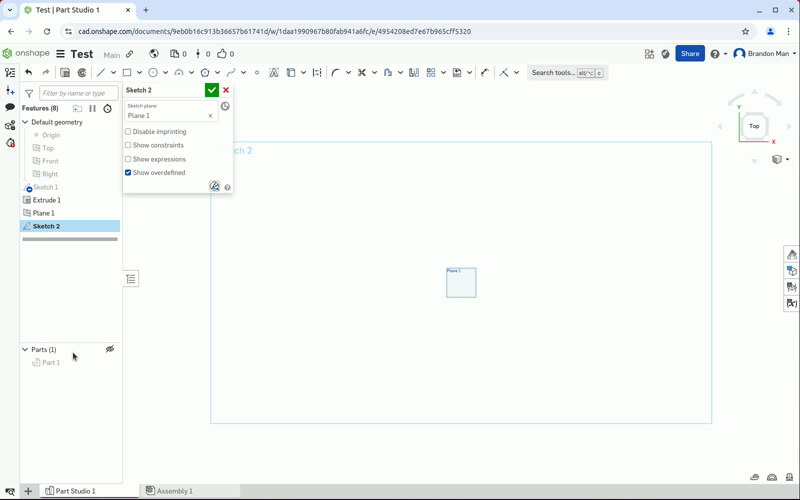
key(c)
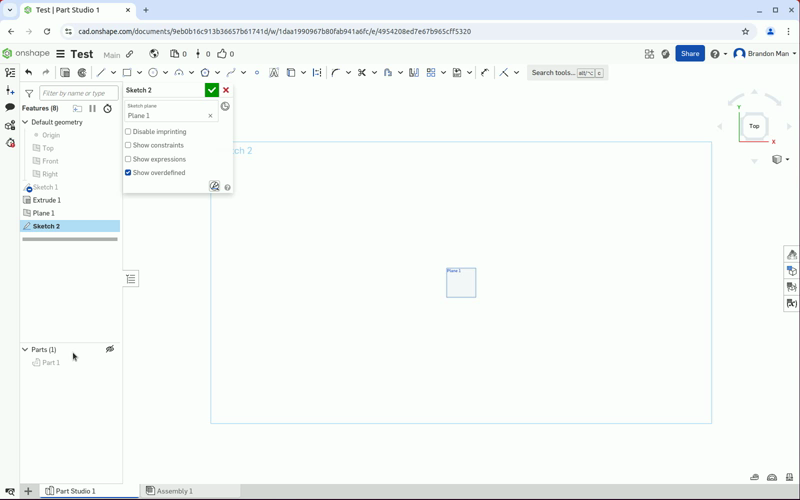
key_down(shift)
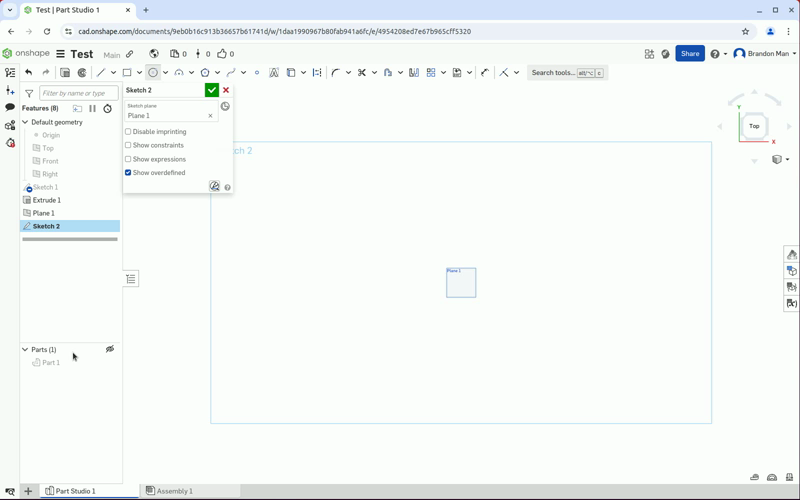
mouse_move(460, 282)
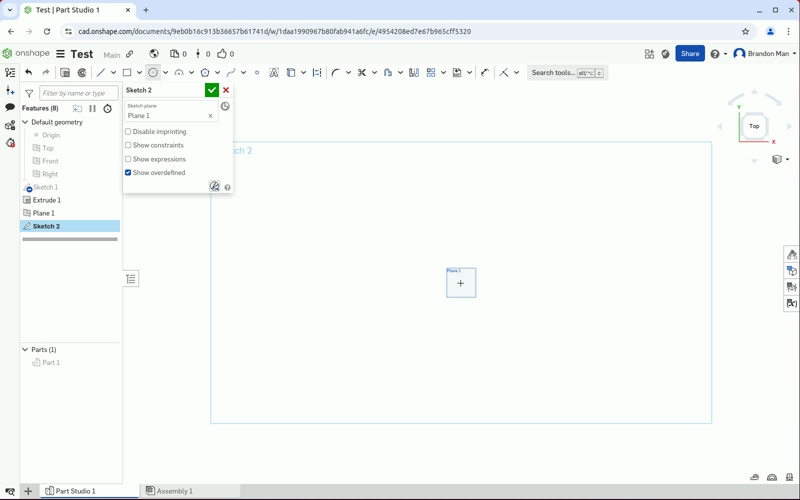
click(460, 282)
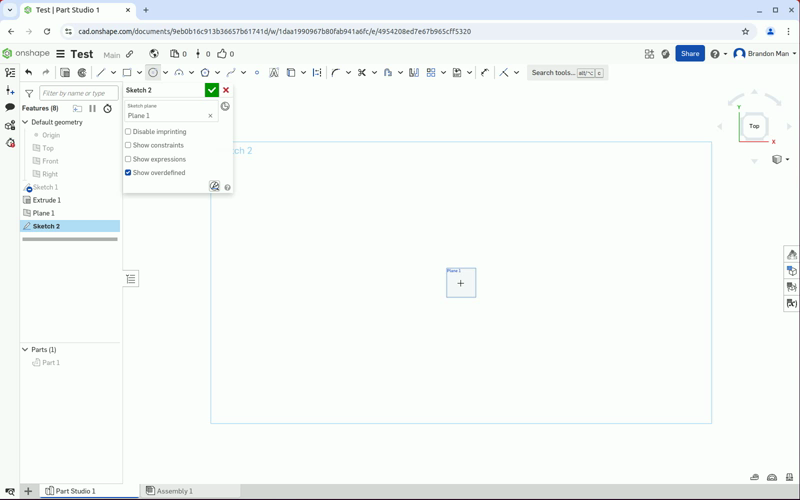
key_up(shift)
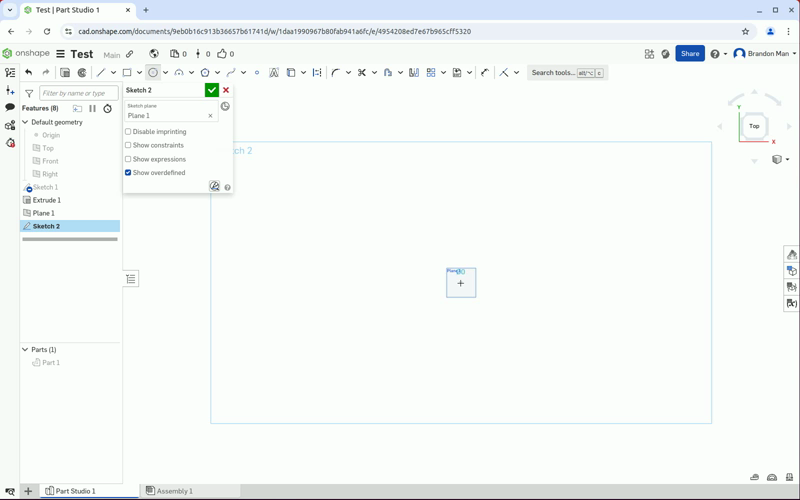
mouse_move(565, 282)
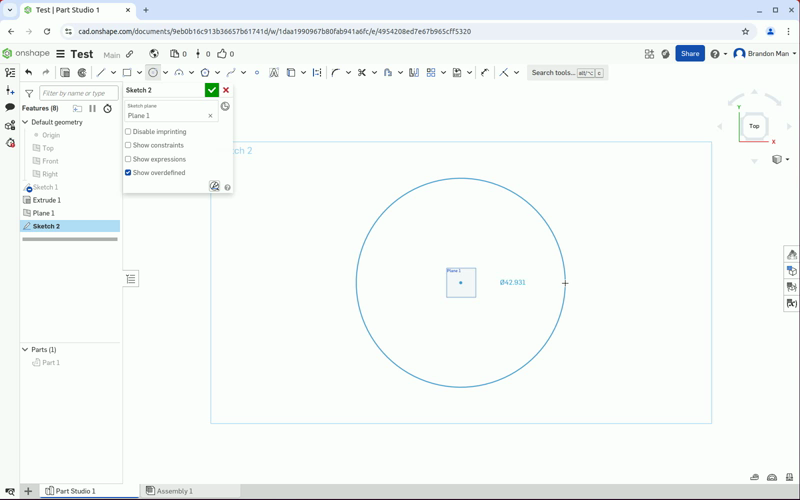
click(565, 282)
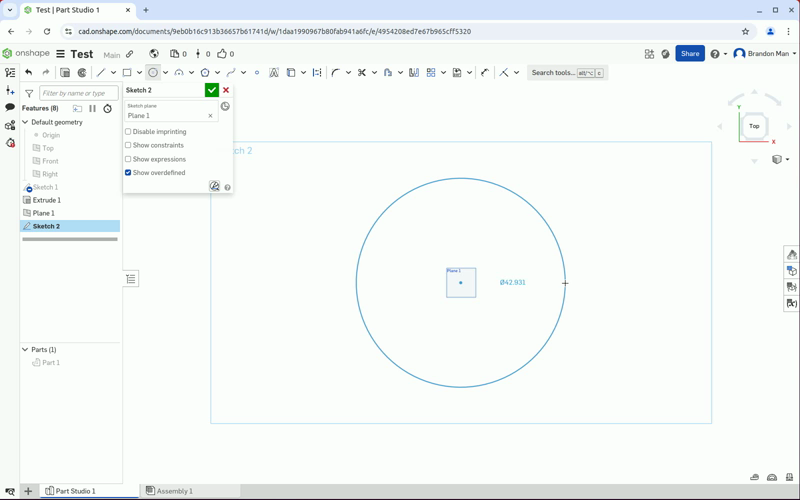
key(esc)
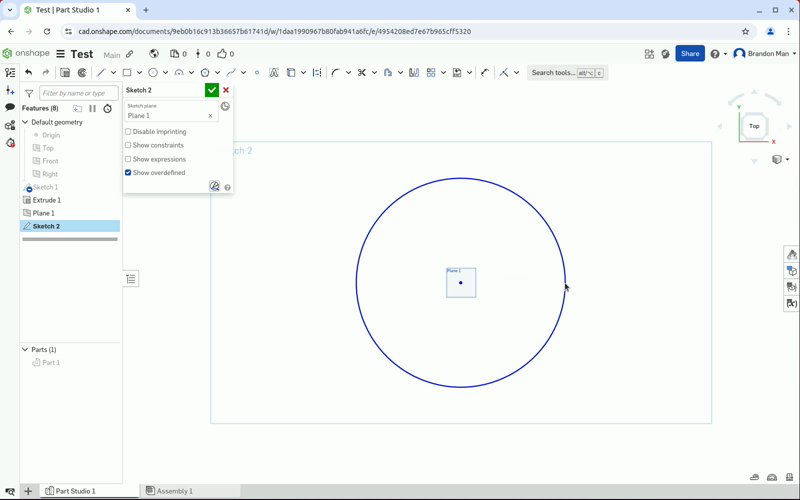
key(c)
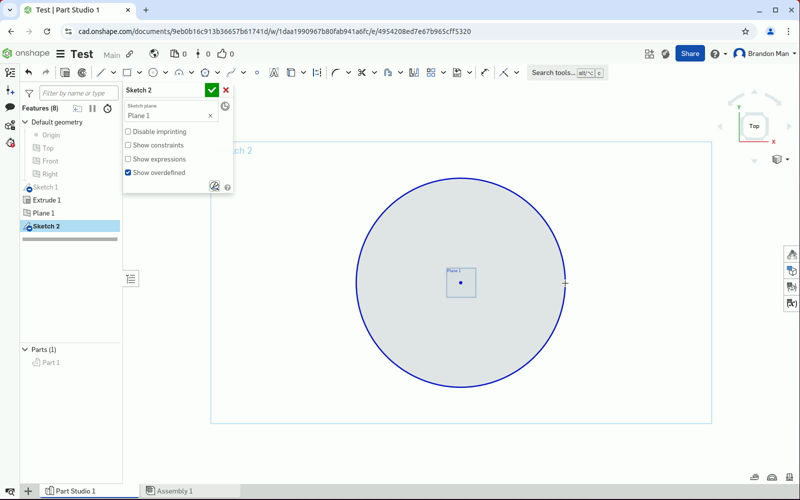
key_down(shift)
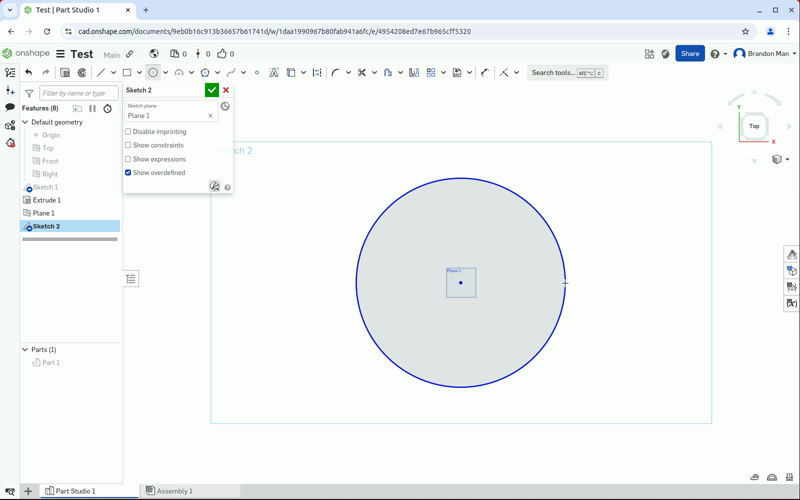
mouse_move(460, 282)
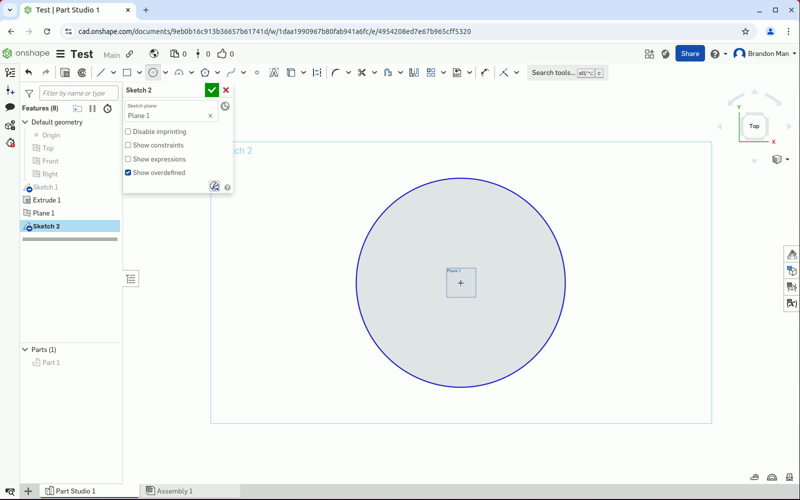
click(460, 282)
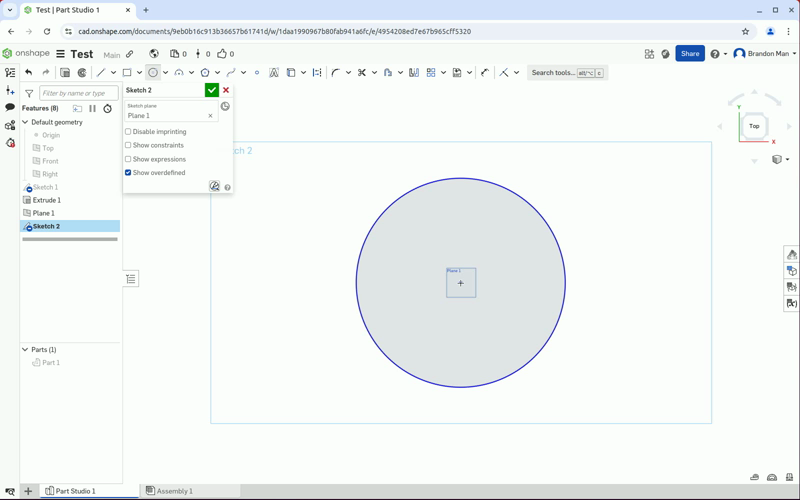
key_up(shift)
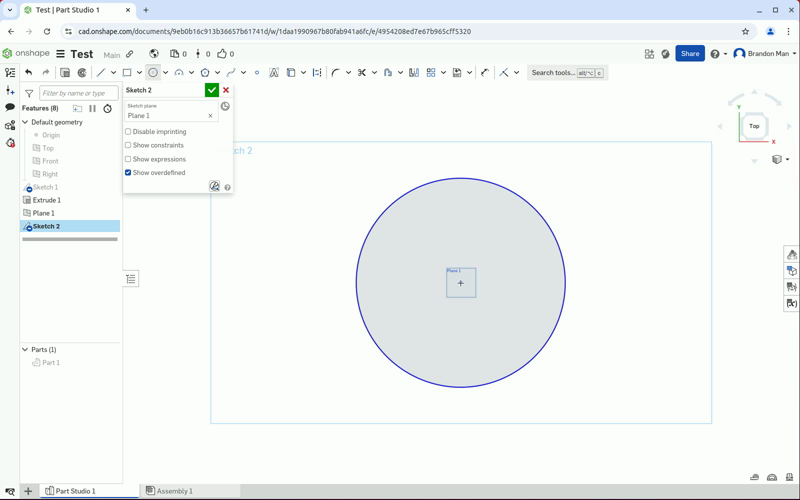
mouse_move(560, 282)
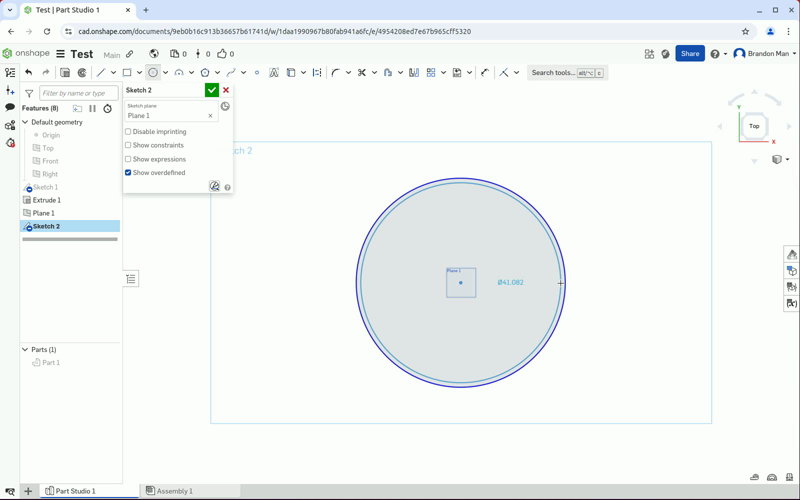
scroll(6)
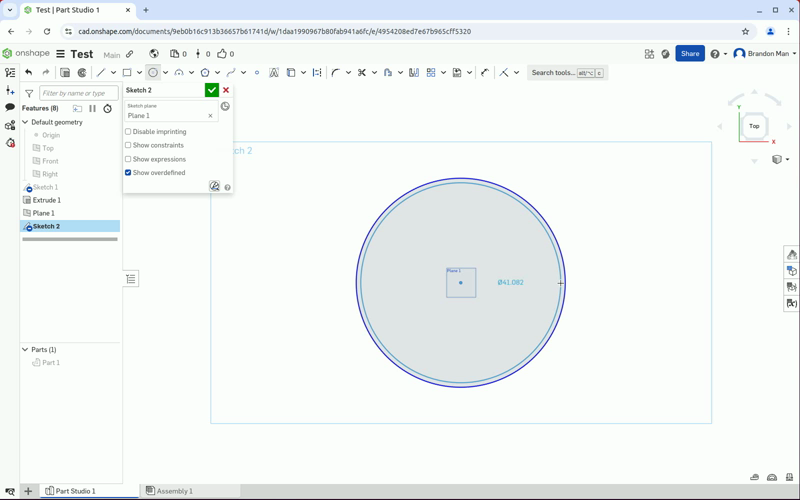
scroll(6)
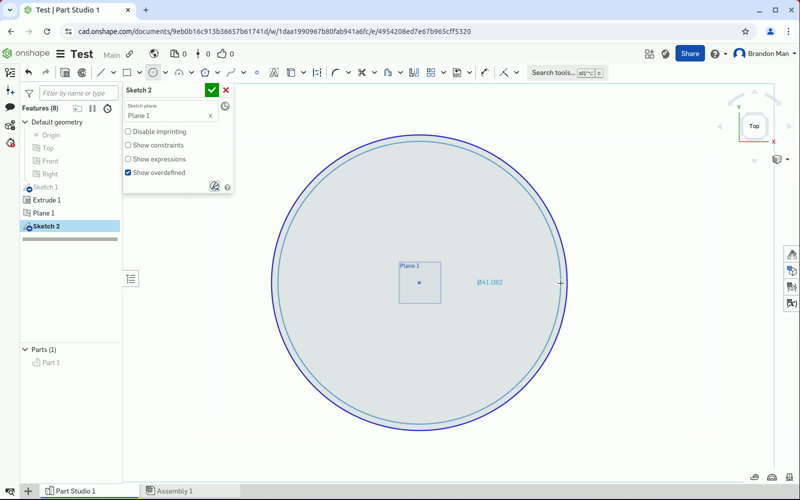
scroll(6)
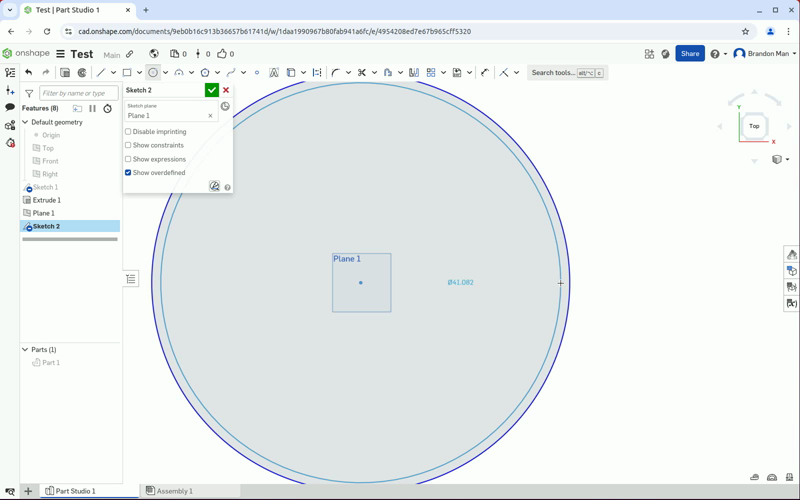
scroll(6)
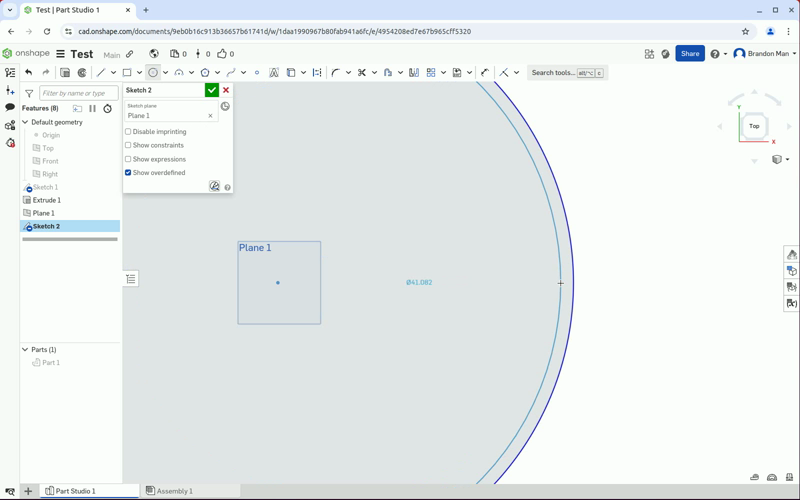
scroll(6)
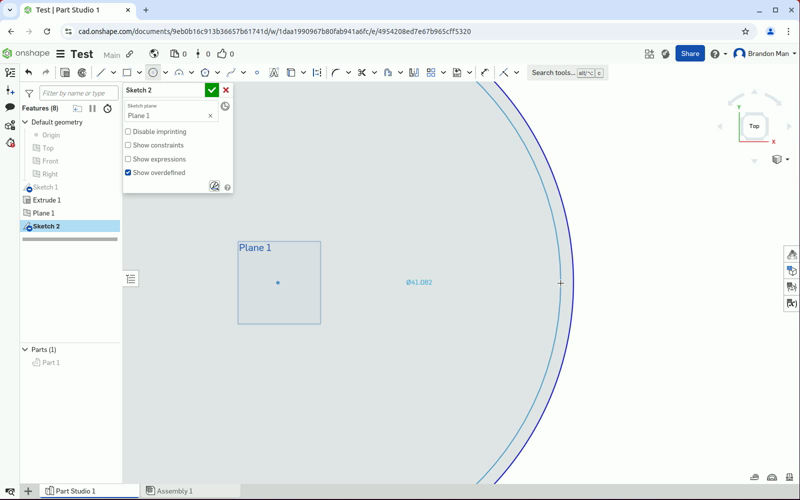
scroll(6)
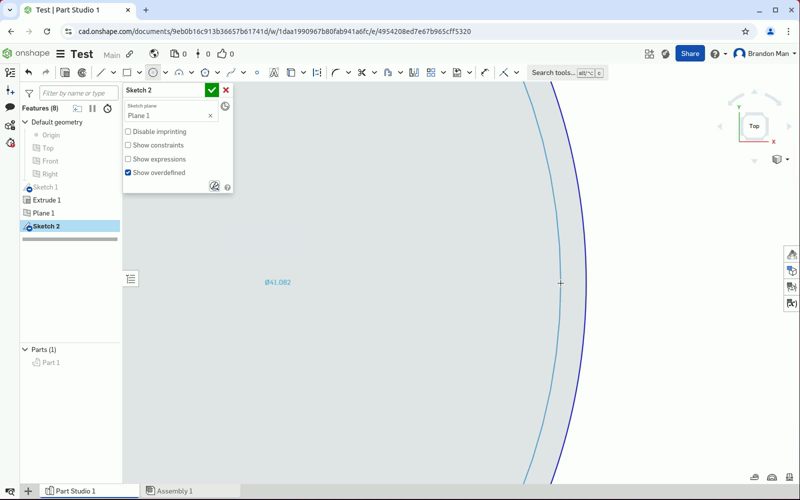
scroll(6)
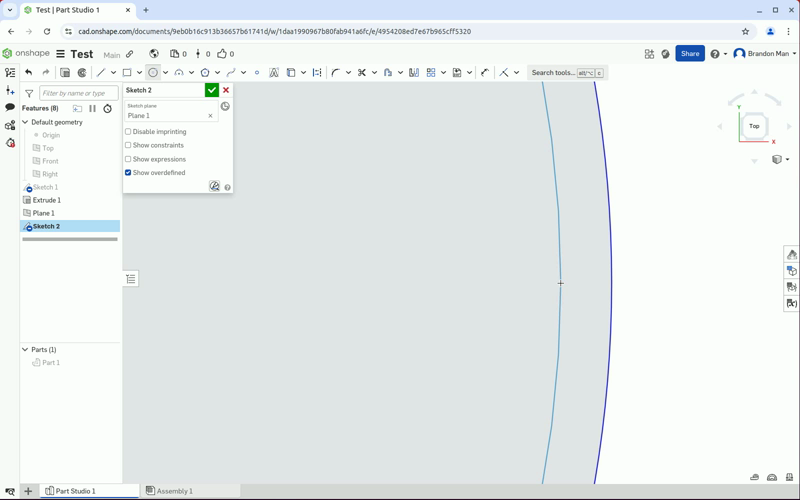
click(560, 282)
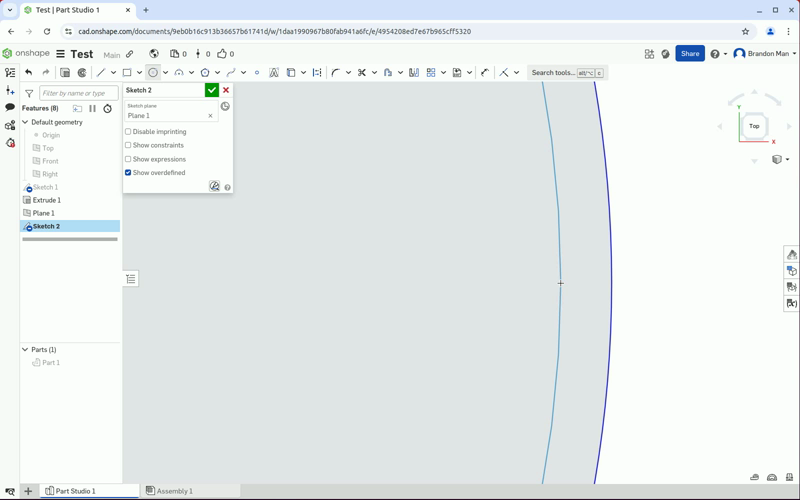
scroll(-6)
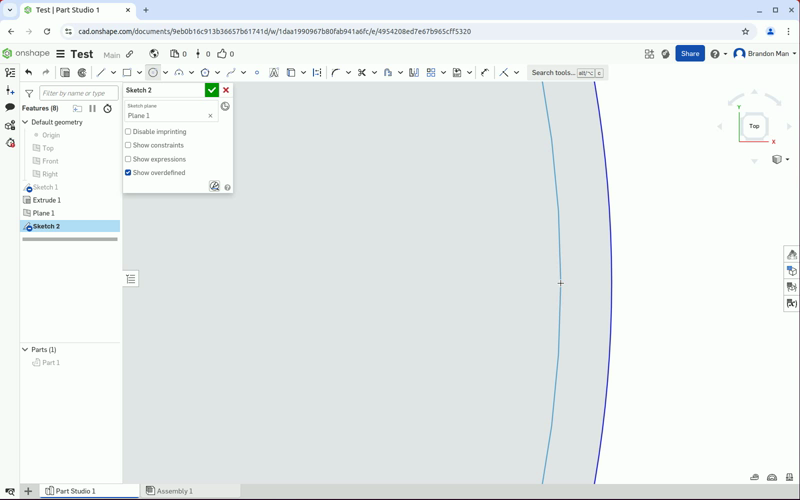
scroll(-6)
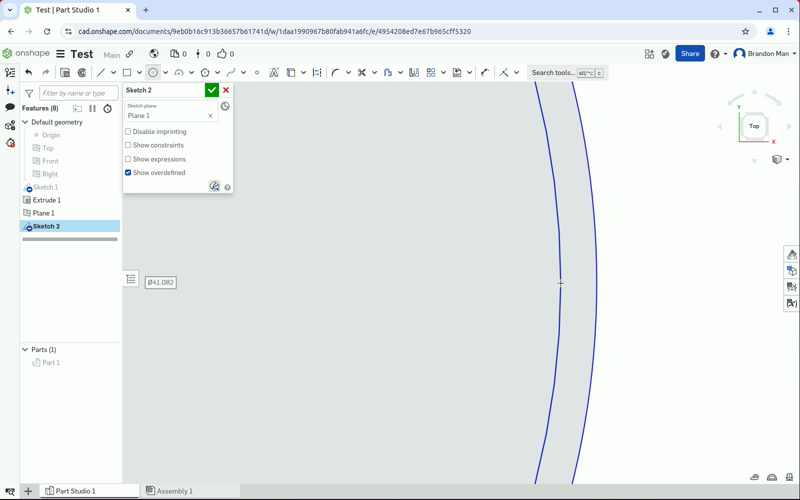
scroll(-6)
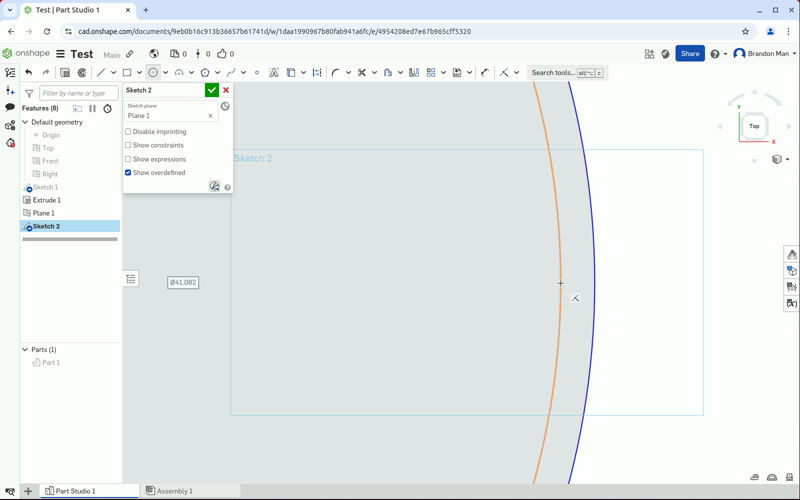
scroll(-6)
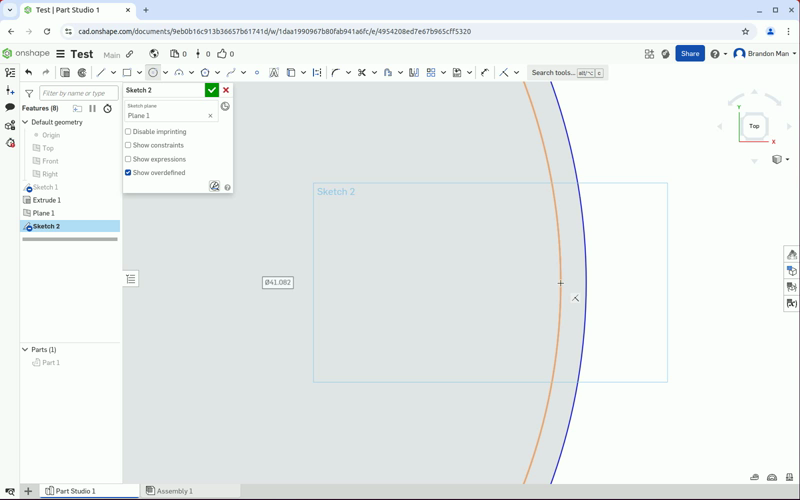
scroll(-6)
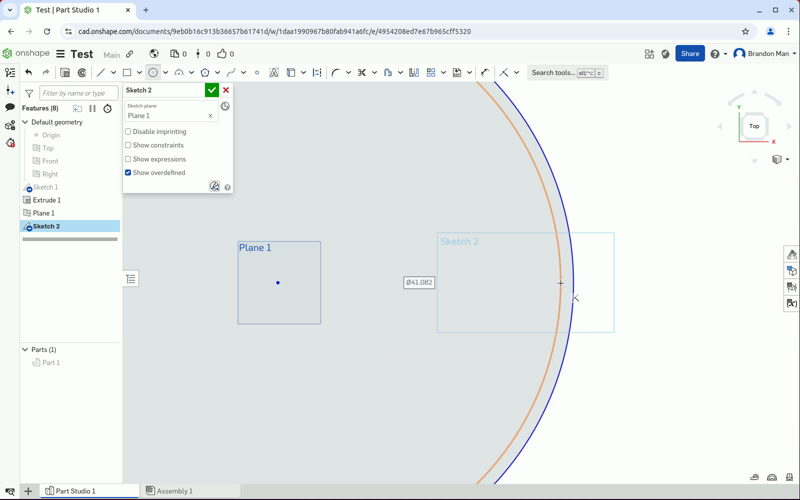
scroll(-6)
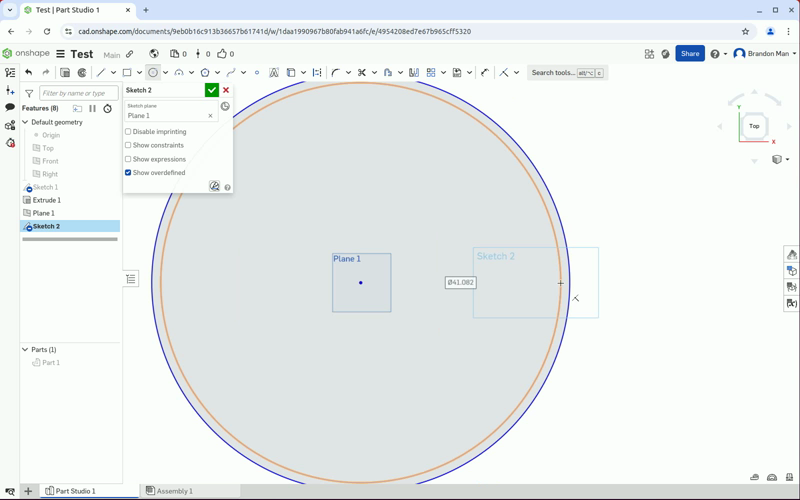
scroll(-6)
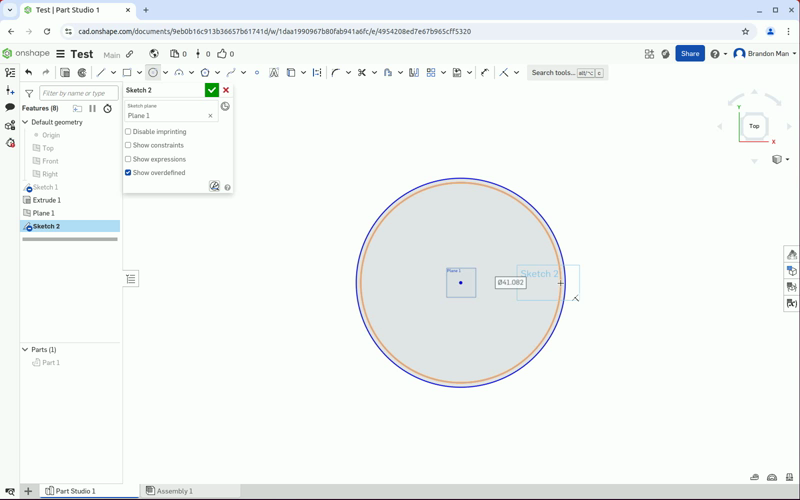
key(esc)
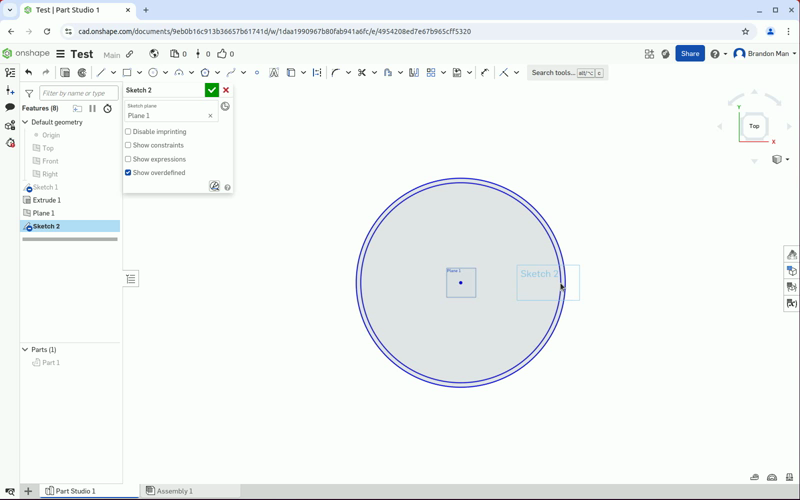
mouse_move(536, 350)
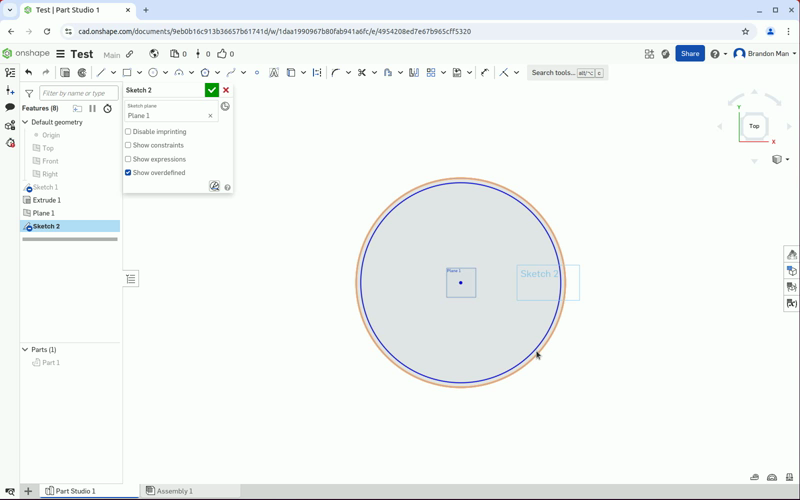
click(536, 350)
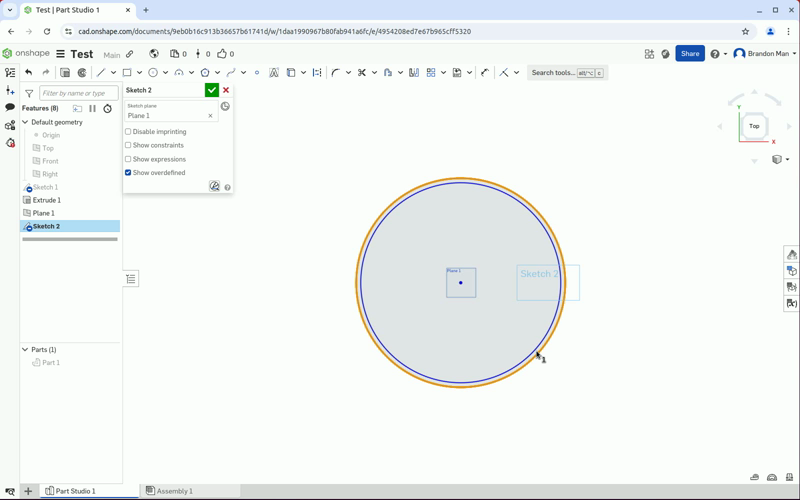
mouse_move(73, 352)
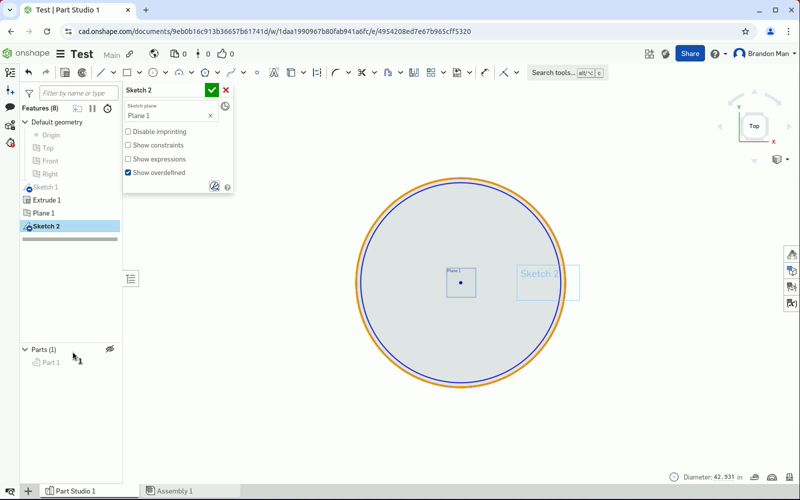
key(shift+y)
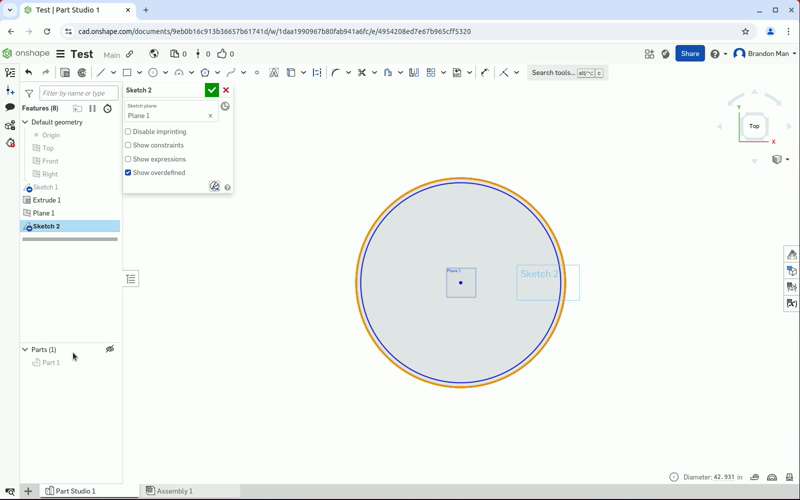
key(shift+e)
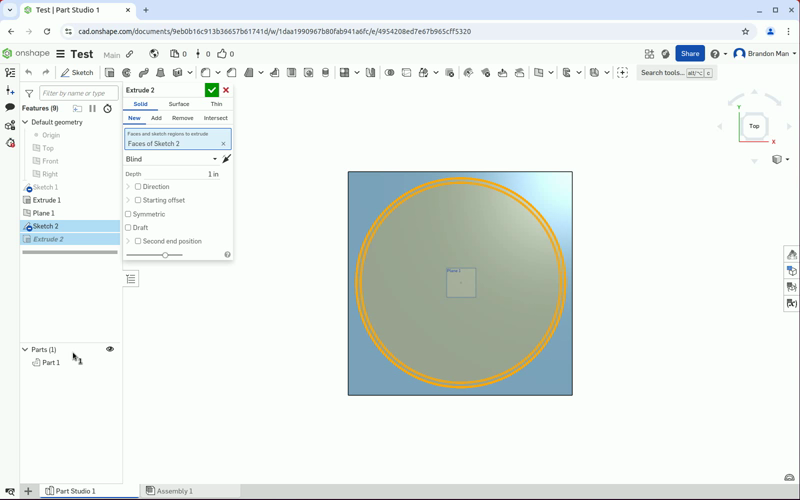
mouse_move(143, 106)
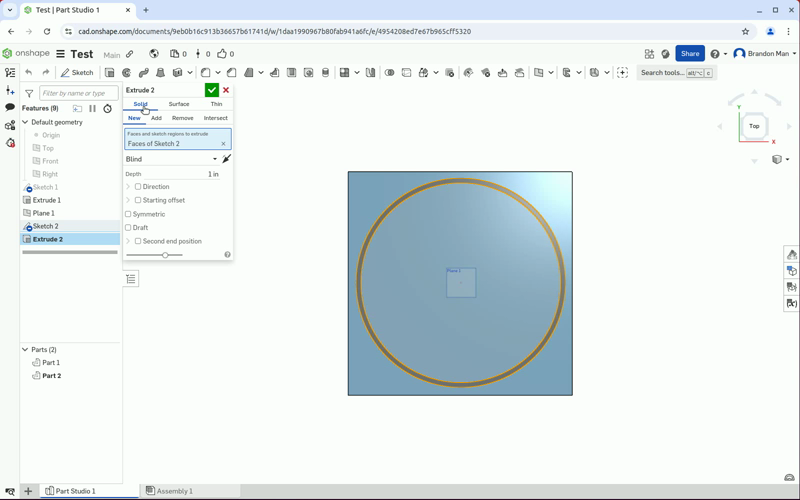
click(143, 106)
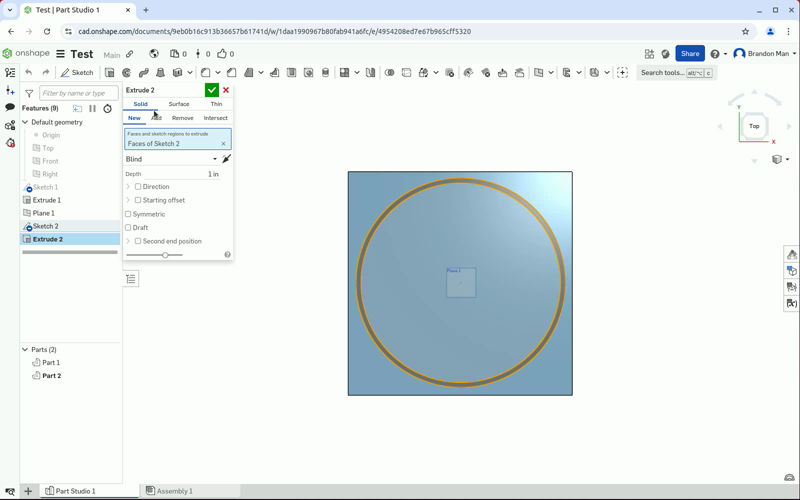
mouse_move(186, 120)
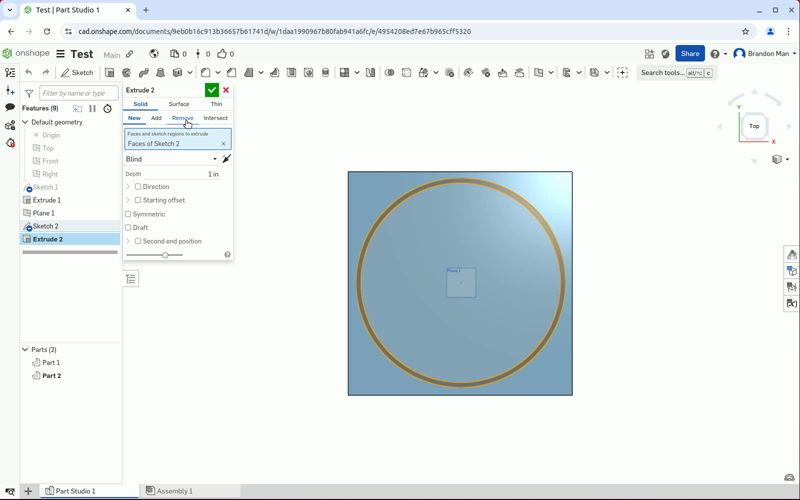
click(186, 120)
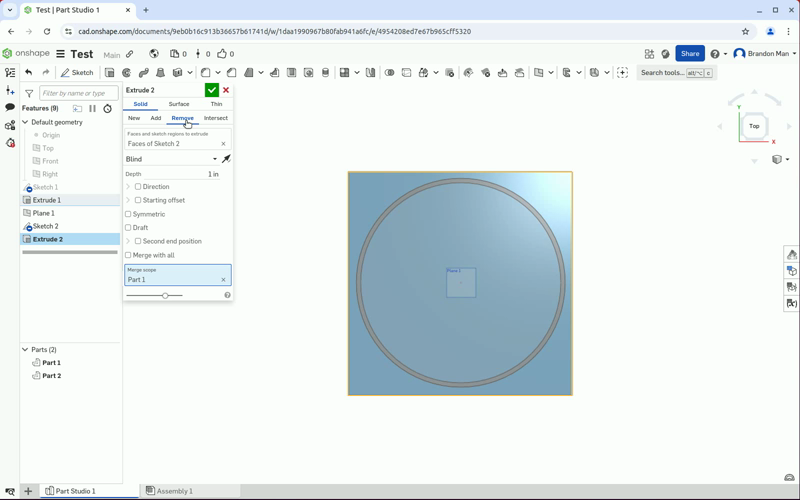
key(tab, 4)
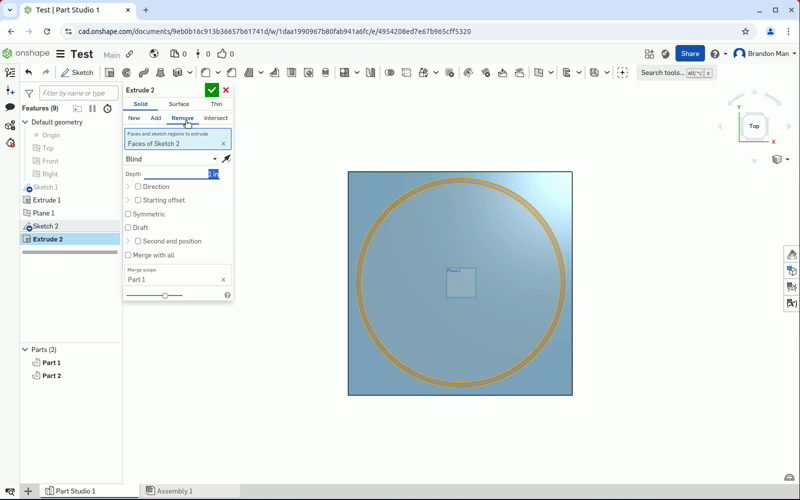
text(0.241)
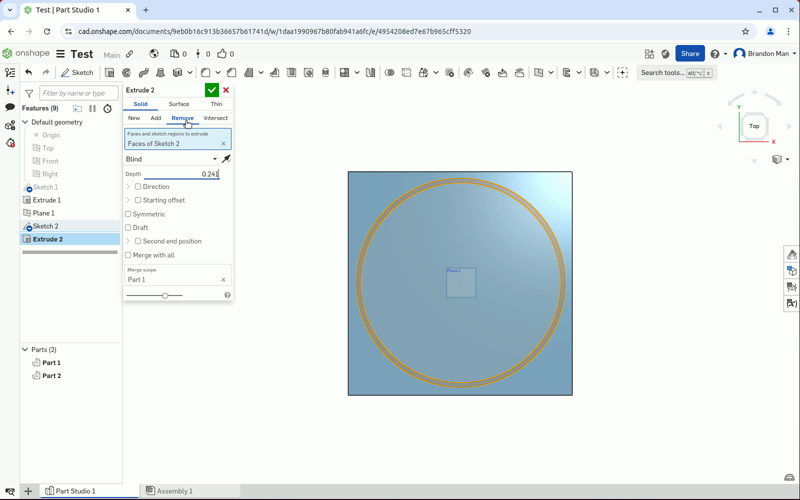
key(tab, 6)
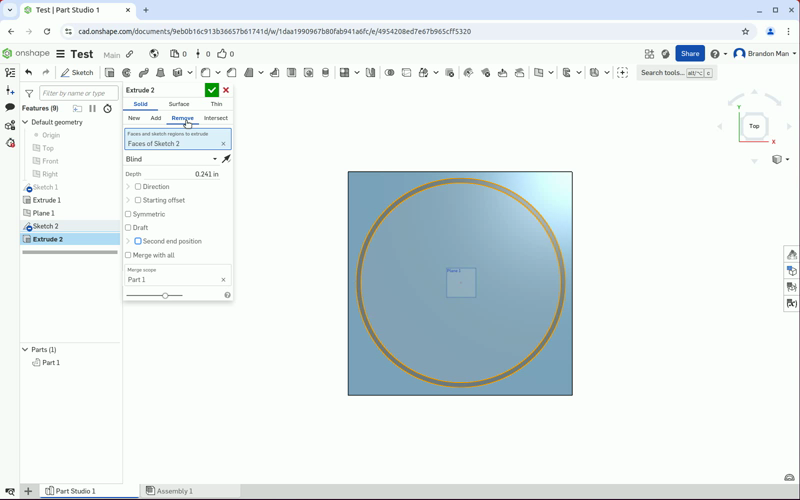
key(space)
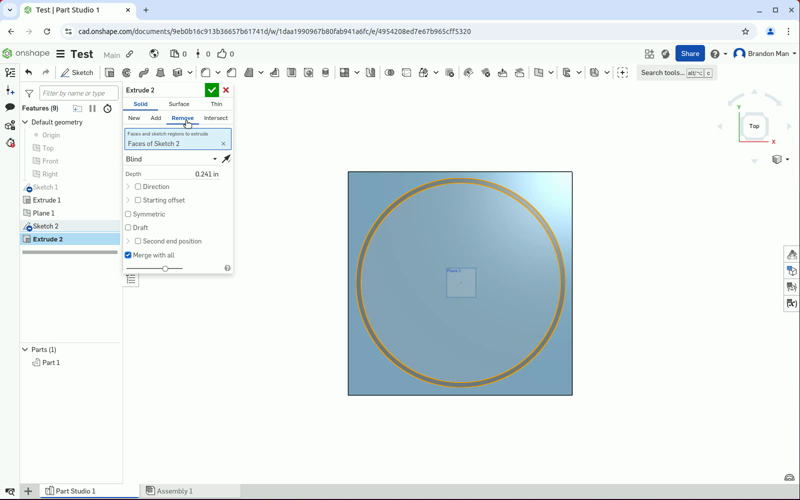
key(enter)
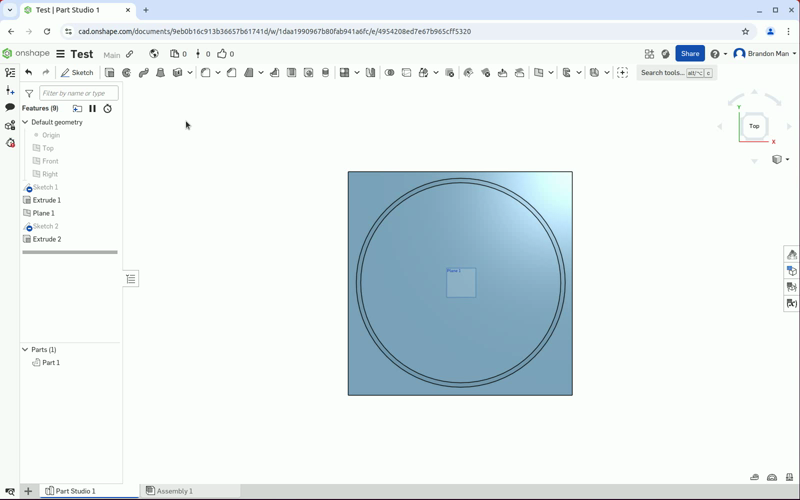
key(shift+h)
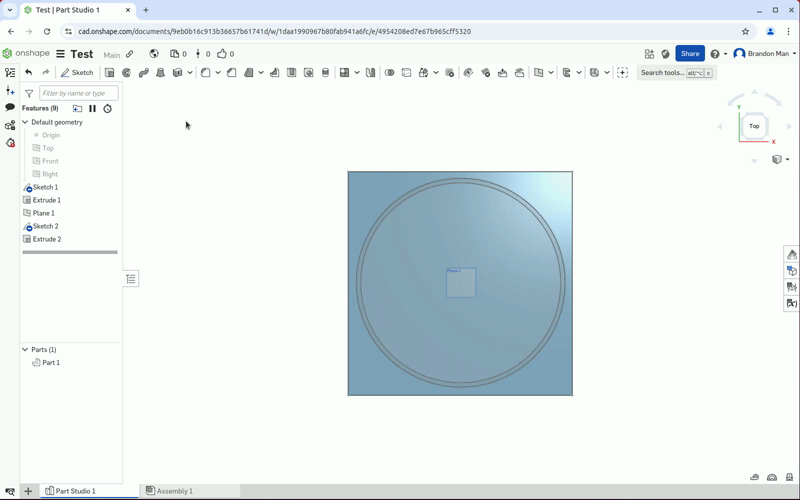
key(shift+h)
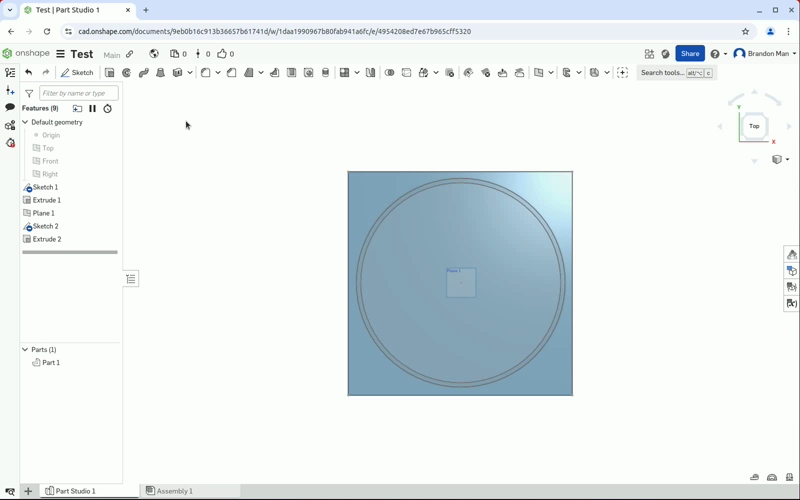
key(shift+7)
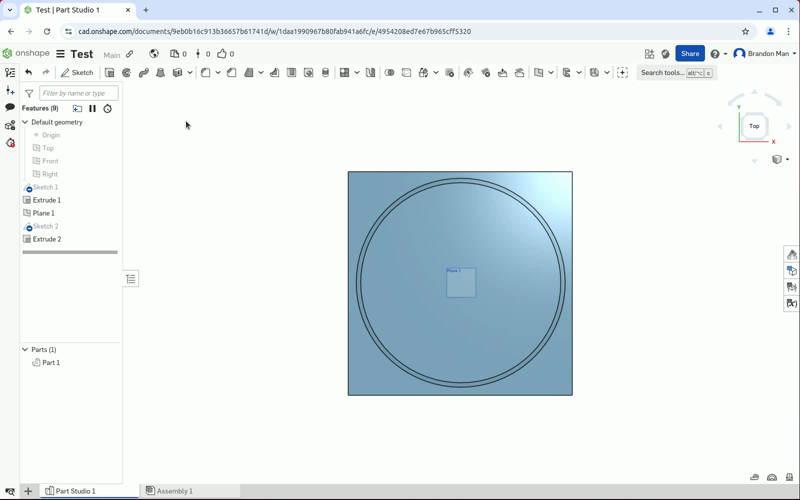
key(up, 3)
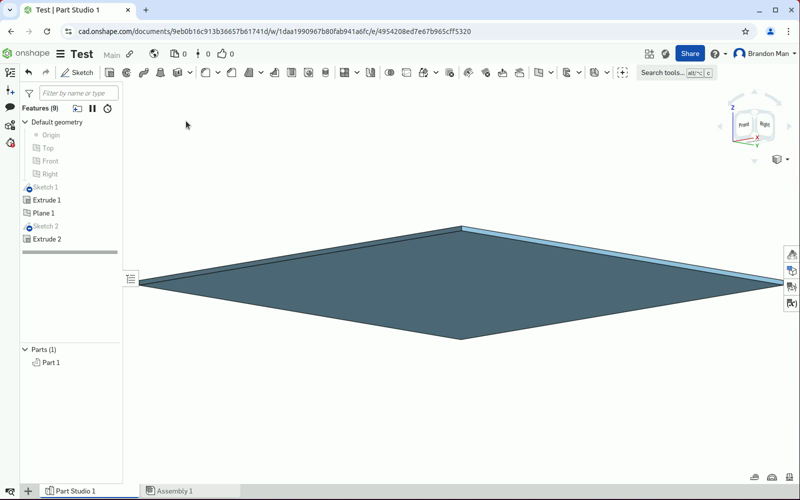
key(left, 3)
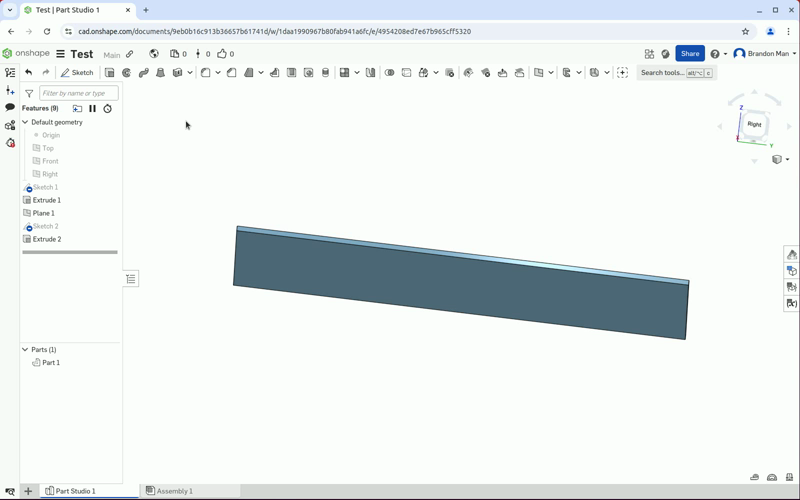
key(right, 3)
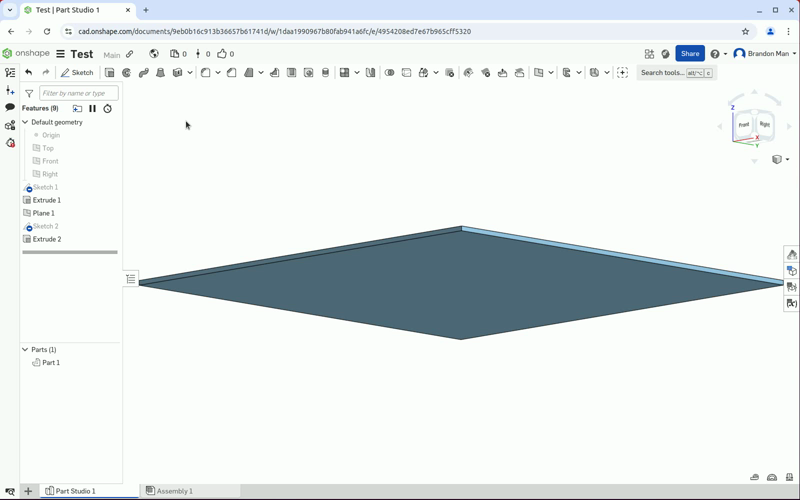
key(down, 3)
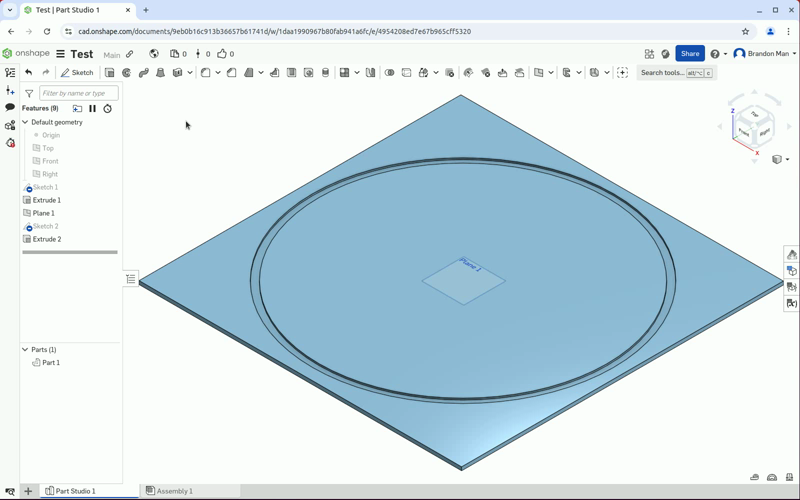
mouse_move(73, 189)
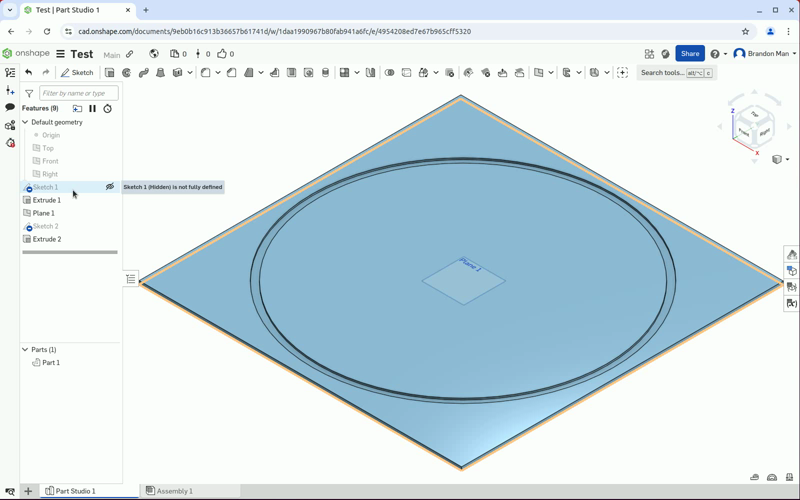
click(73, 189)